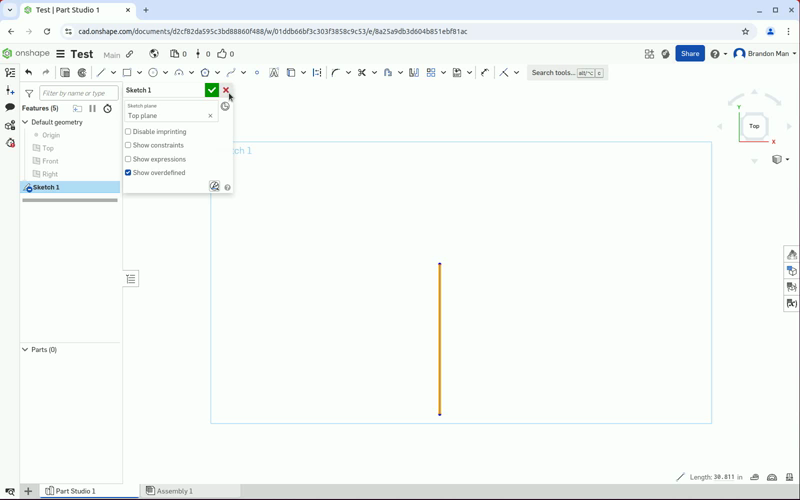
key(shift+h)
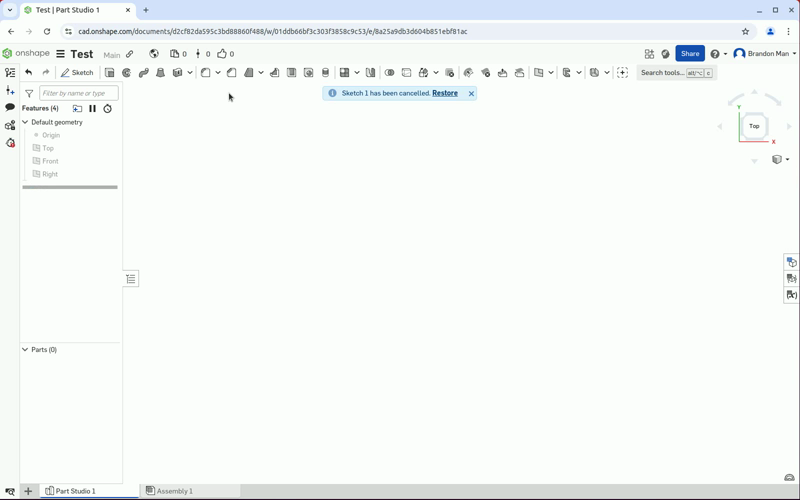
mouse_move(73, 352)
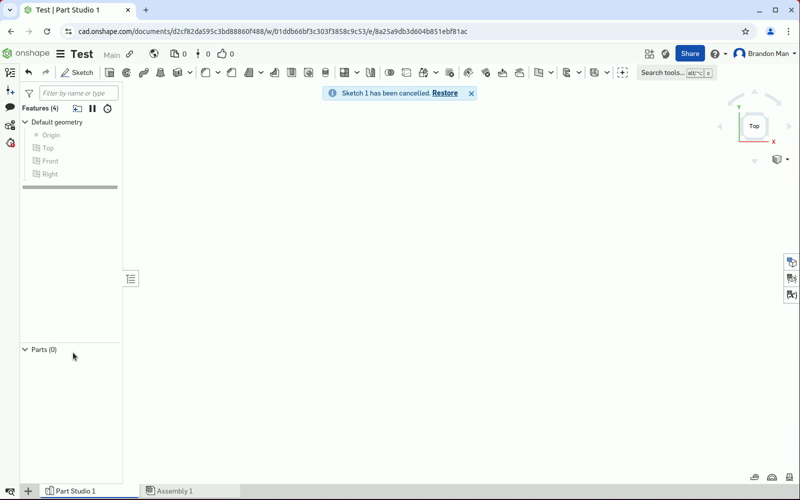
key(y)
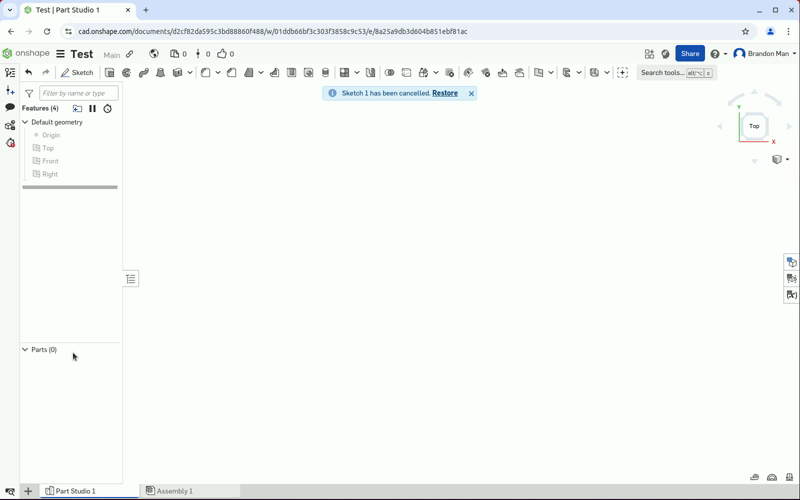
key(shift+p)
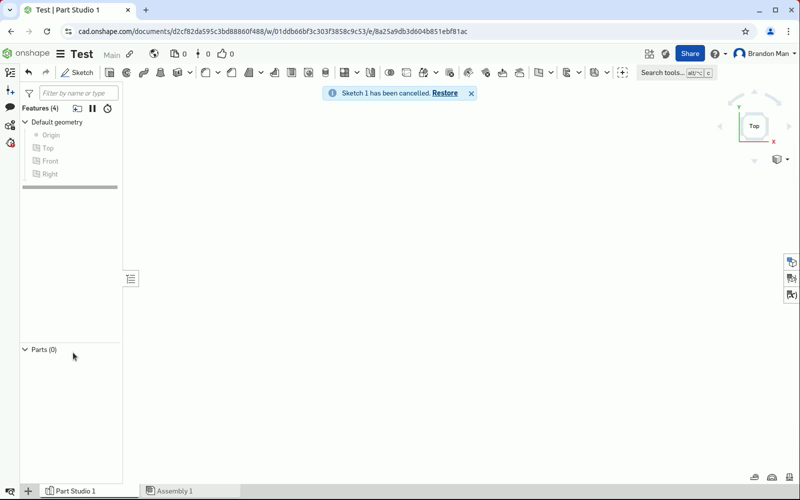
key(space)
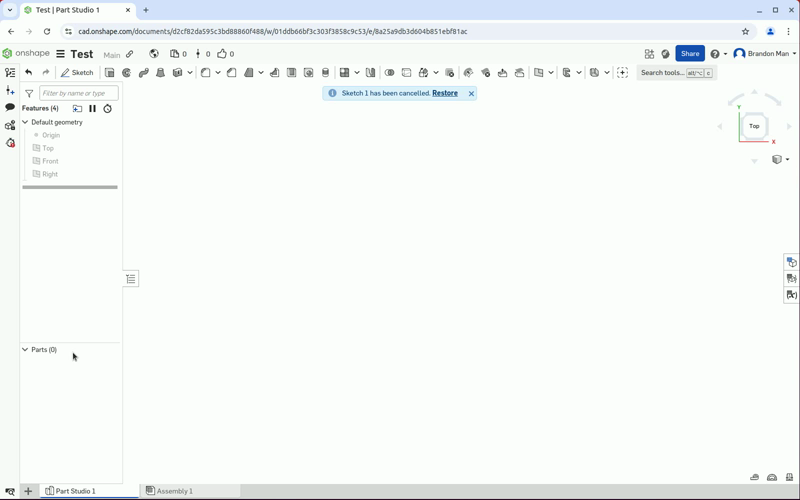
key_down(shift)
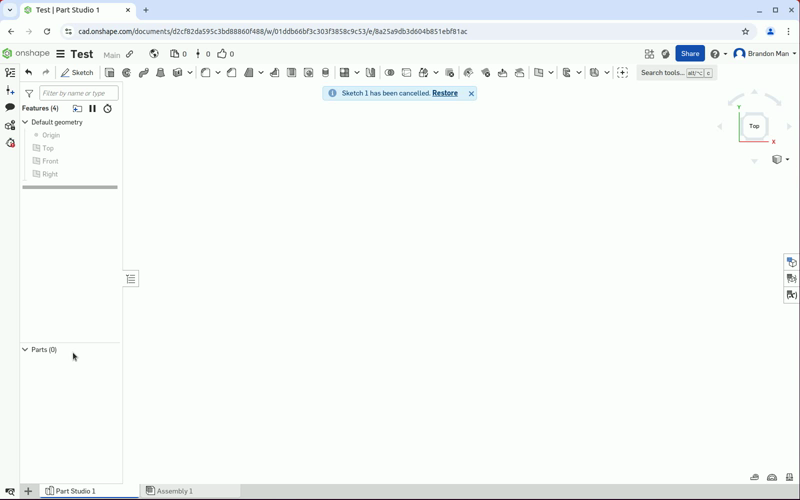
key(up)
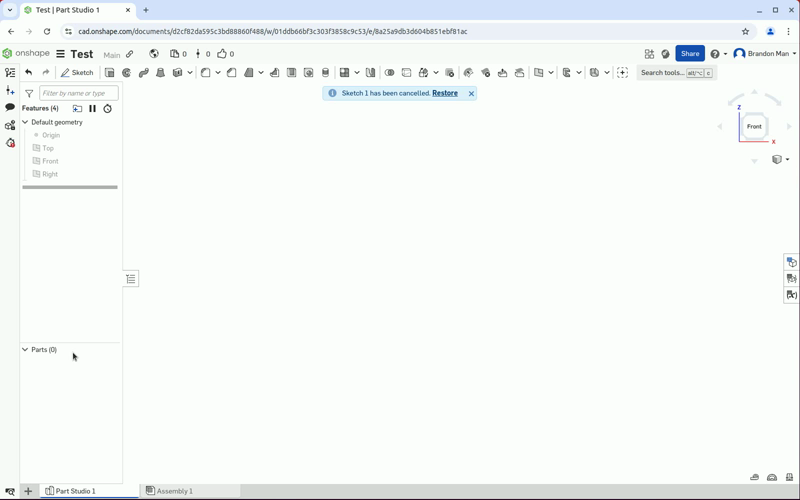
key_up(shift)
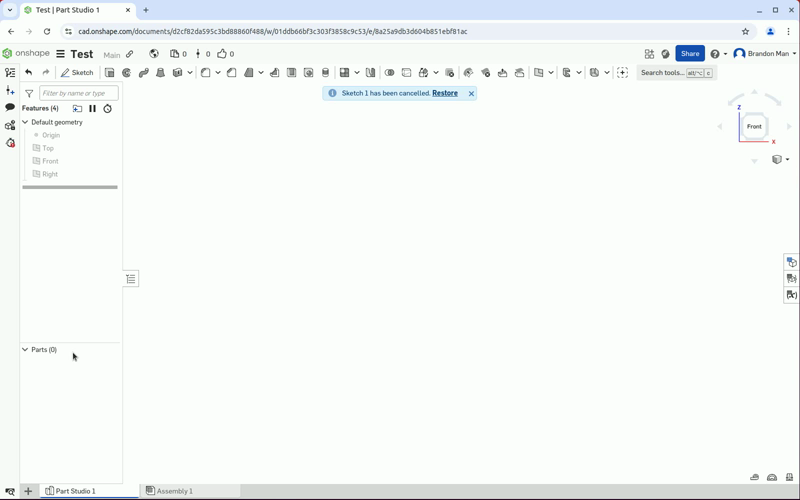
mouse_move(73, 352)
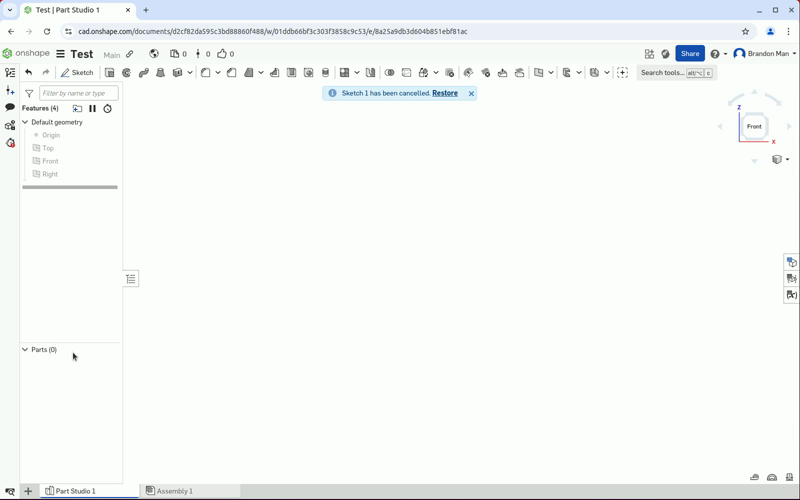
key(shift+y)
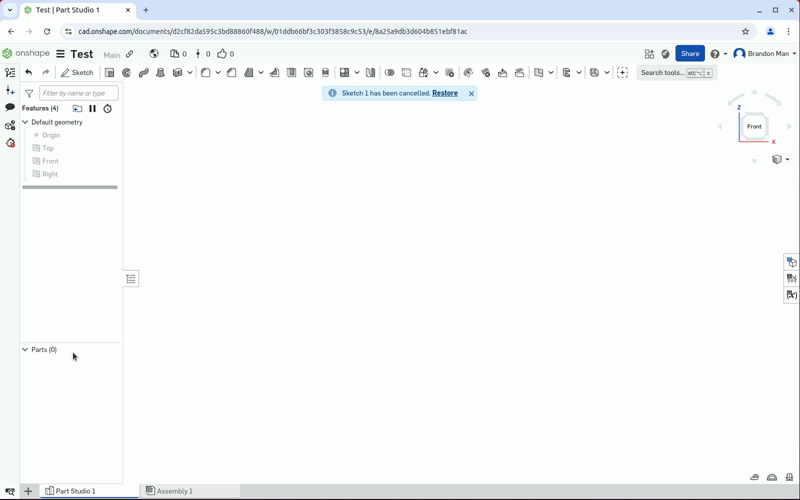
key(shift+s)
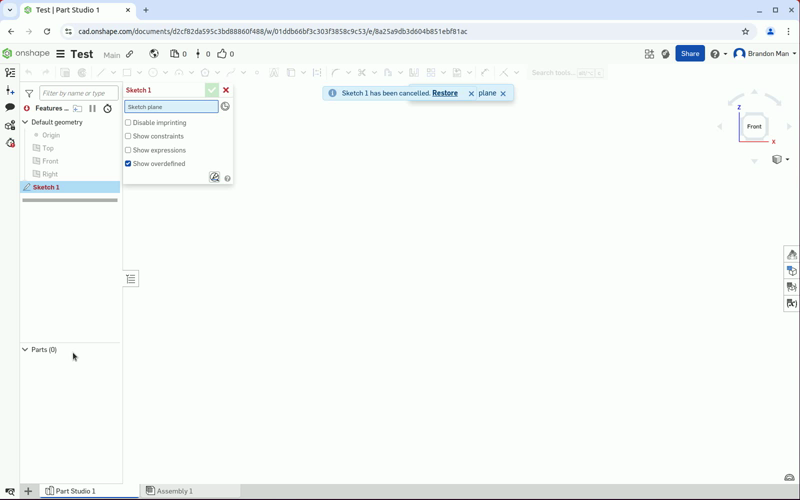
mouse_move(73, 163)
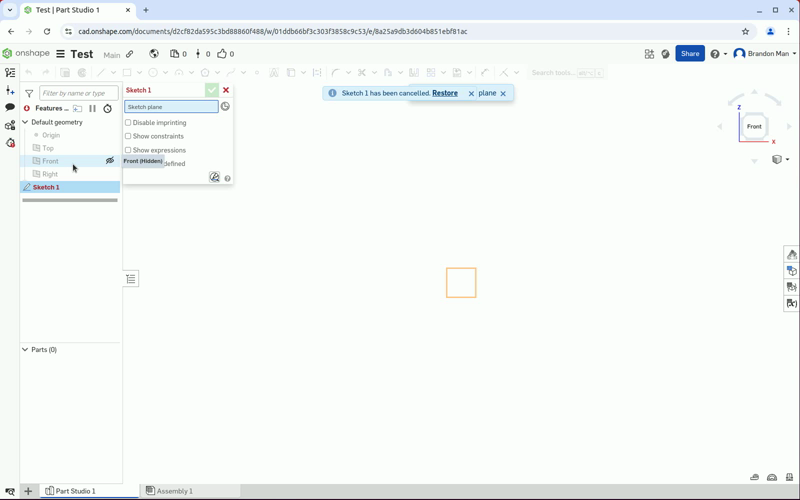
click(73, 163)
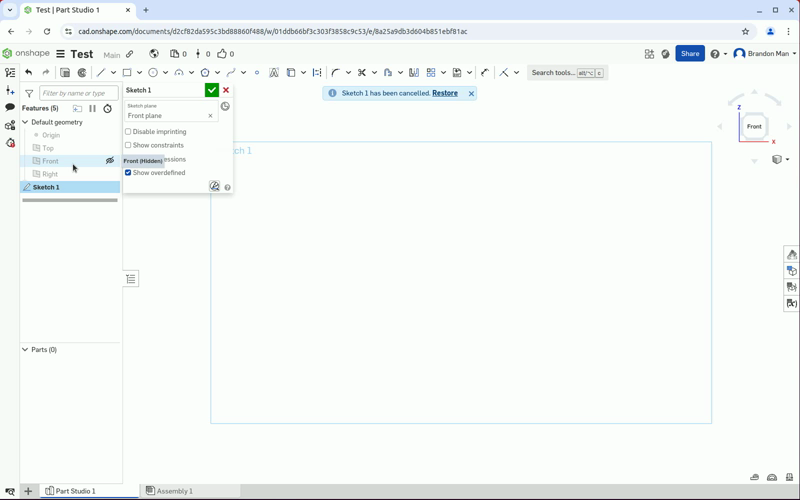
mouse_move(73, 352)
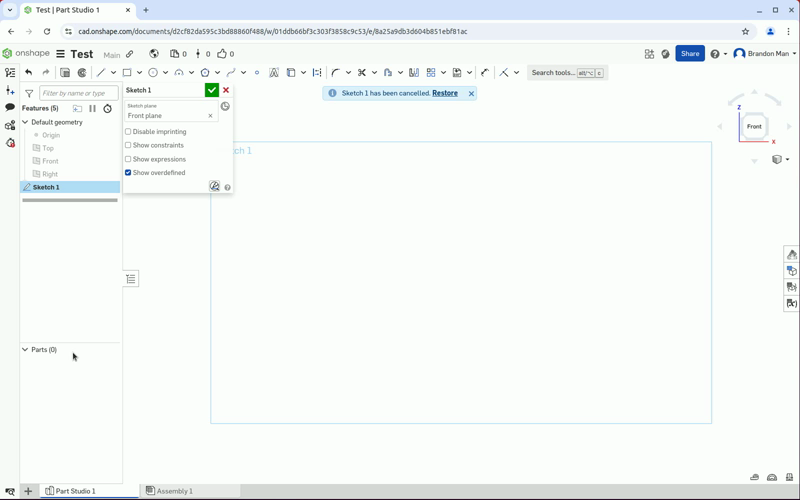
key(y)
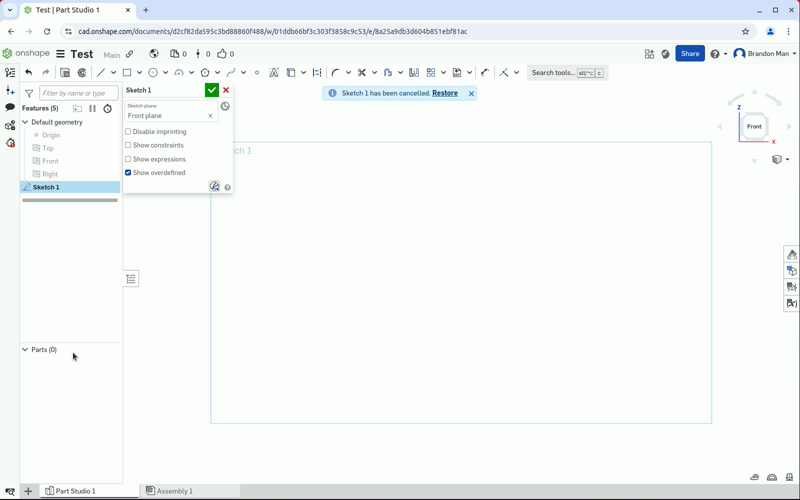
key(l)
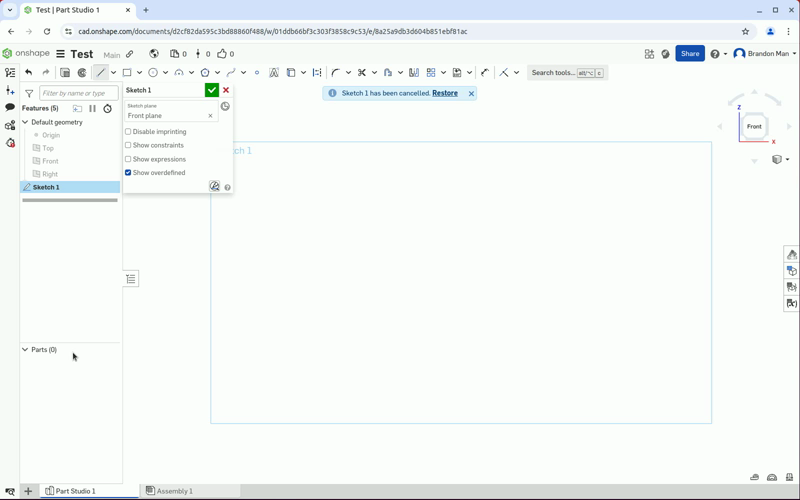
key_down(shift)
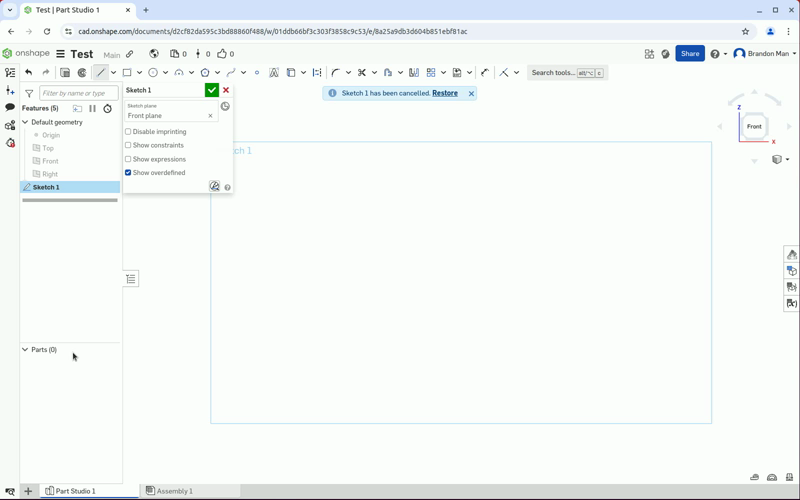
mouse_move(409, 312)
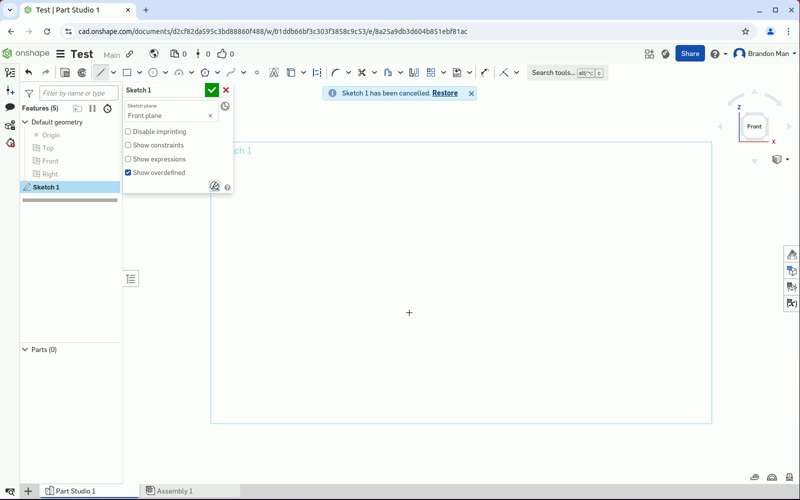
click(409, 312)
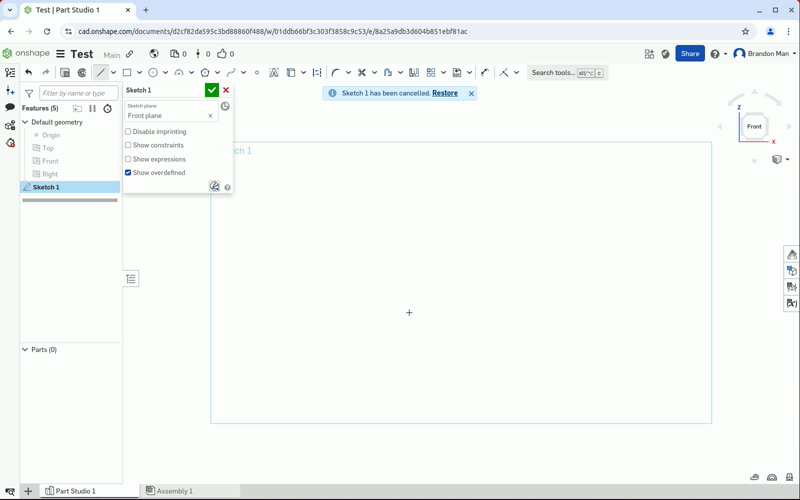
key_up(shift)
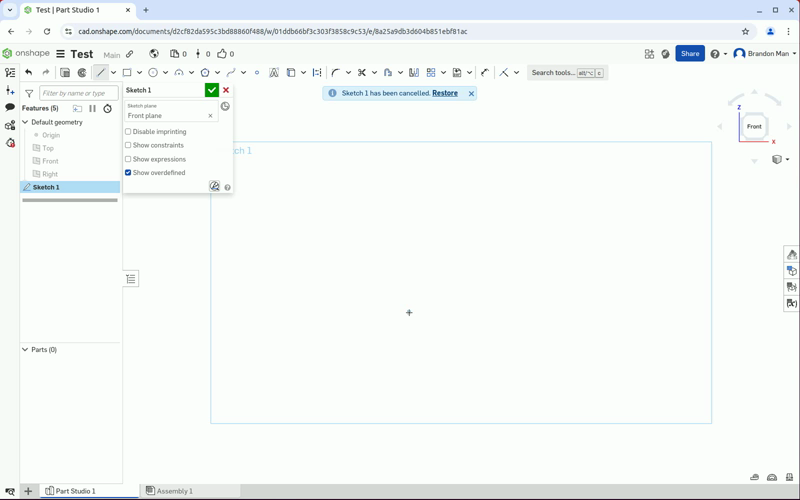
key_down(shift)
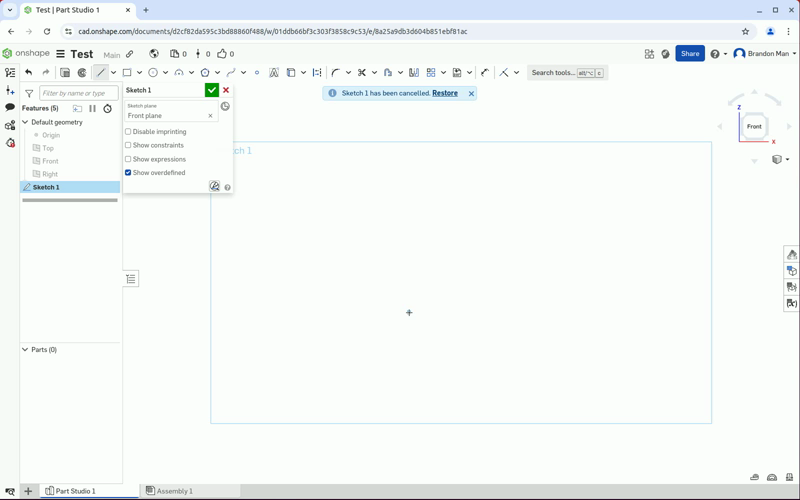
mouse_move(508, 312)
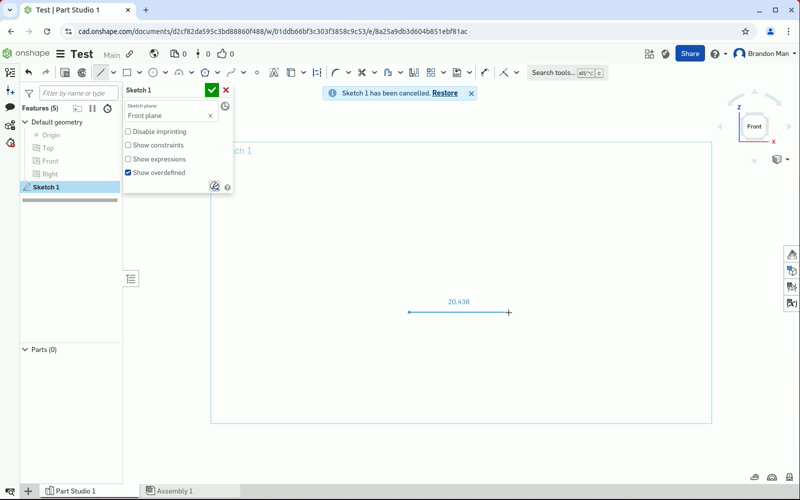
click(508, 312)
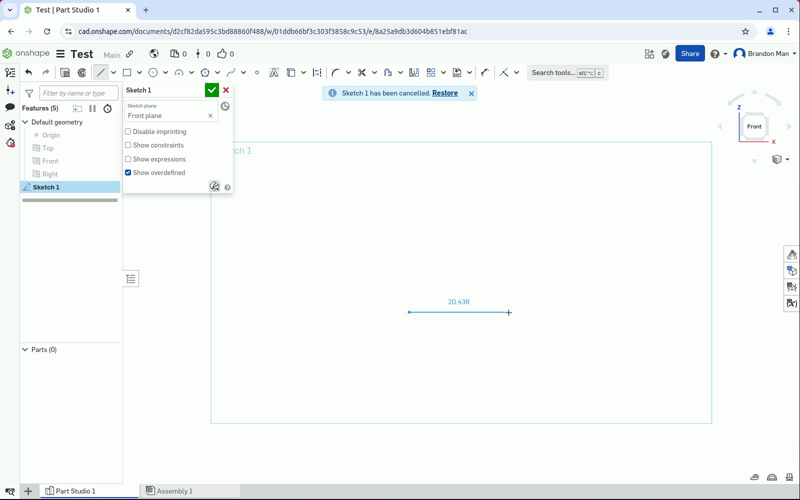
key_up(shift)
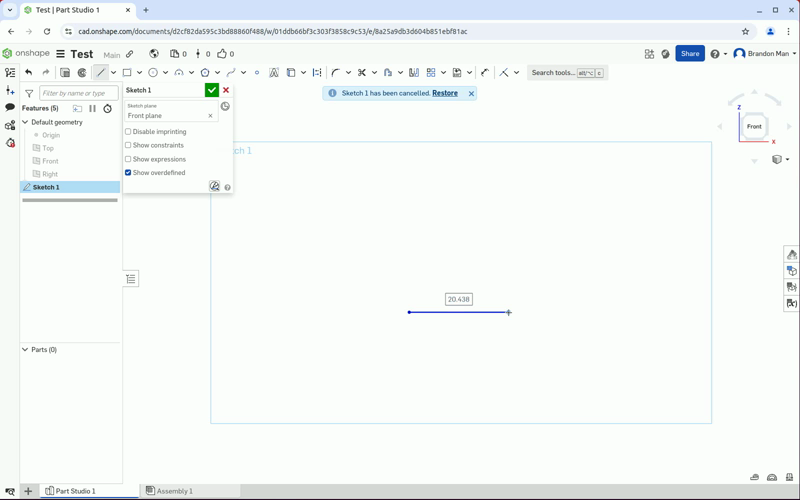
key_down(shift)
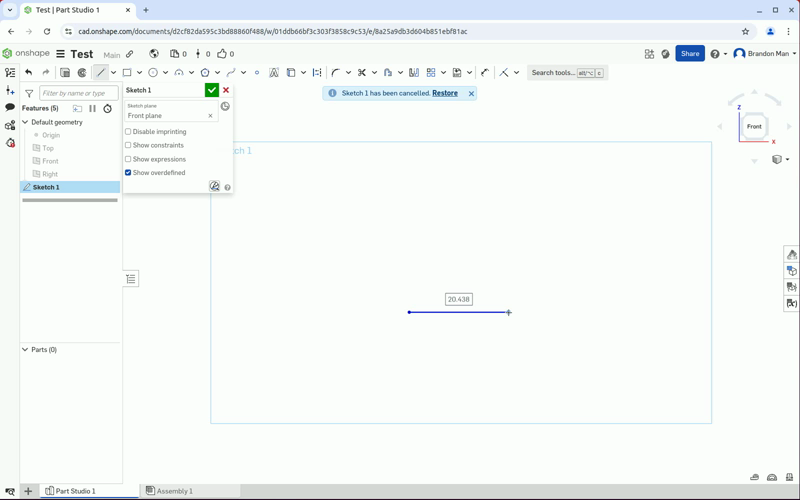
mouse_move(508, 212)
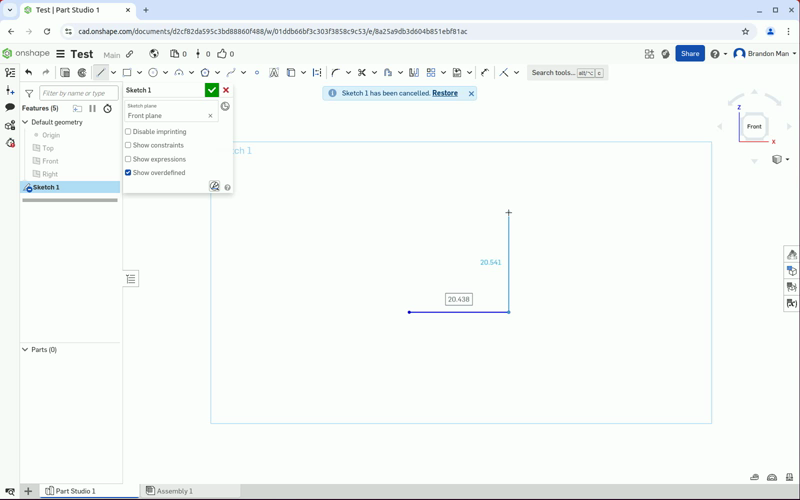
click(508, 212)
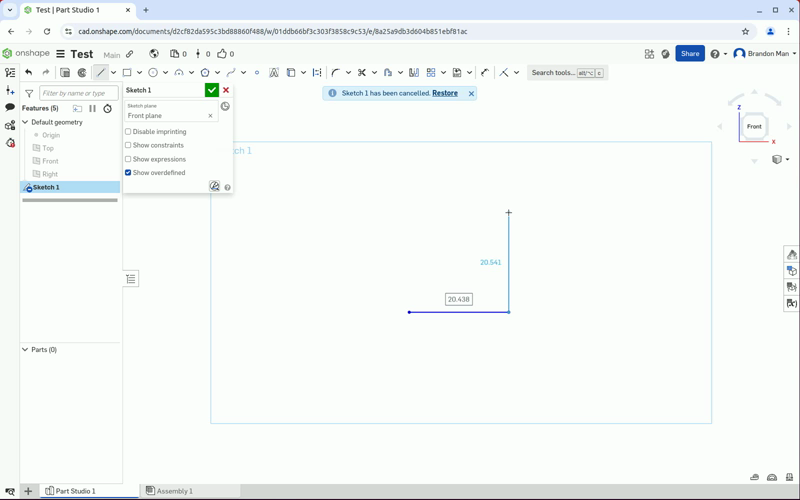
key_up(shift)
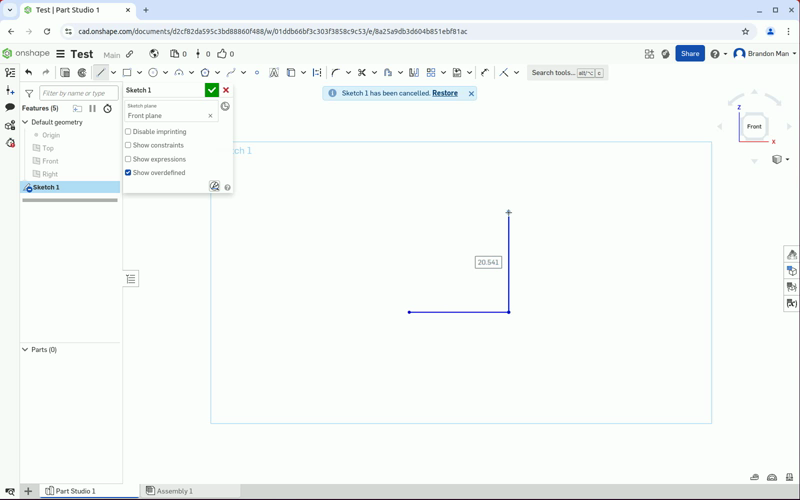
key_down(shift)
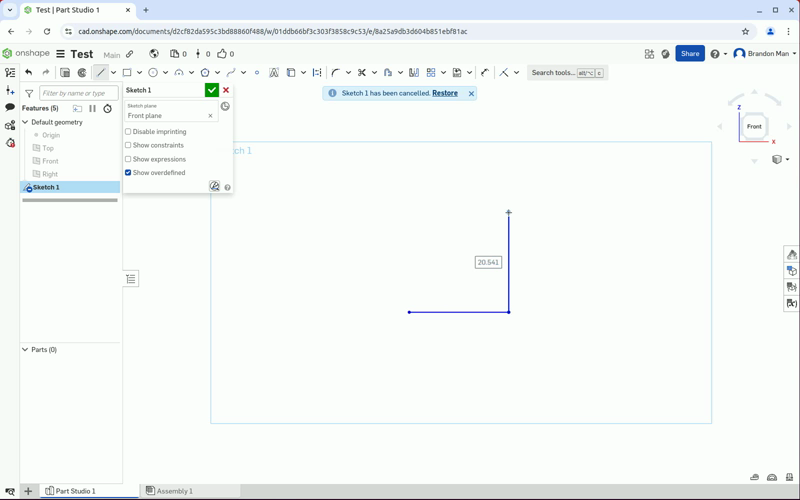
mouse_move(409, 212)
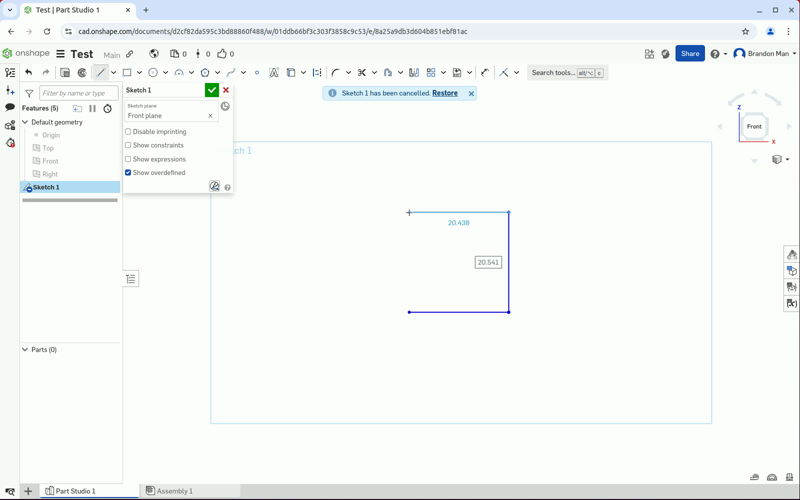
click(409, 212)
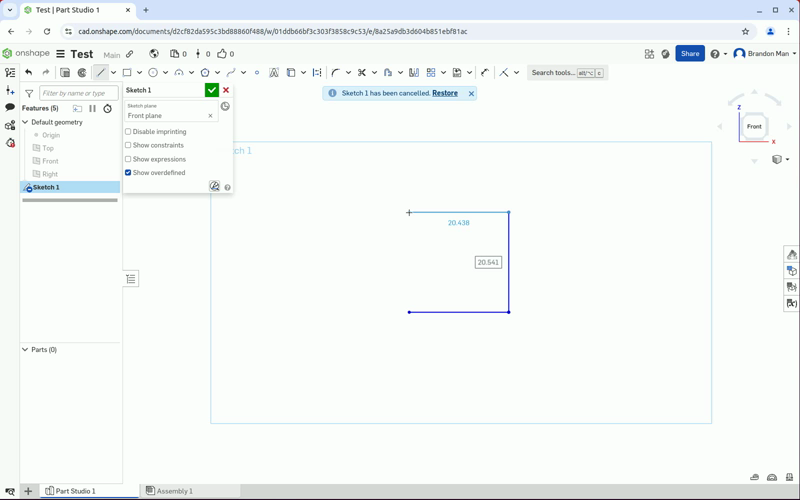
key_up(shift)
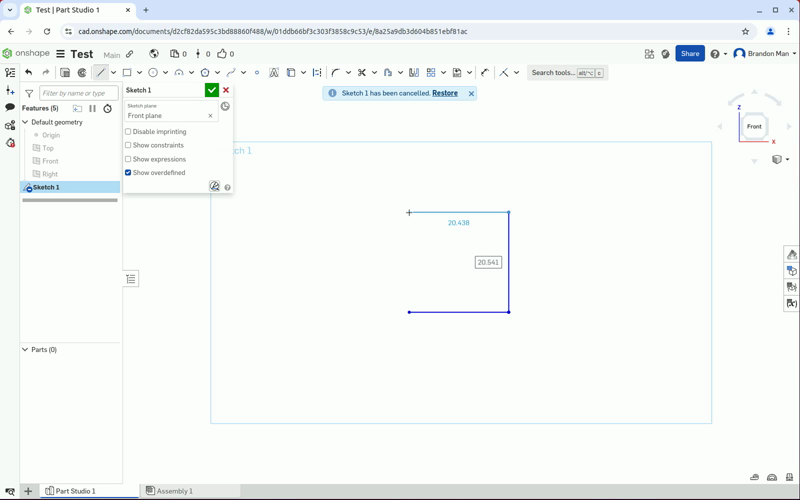
key_down(shift)
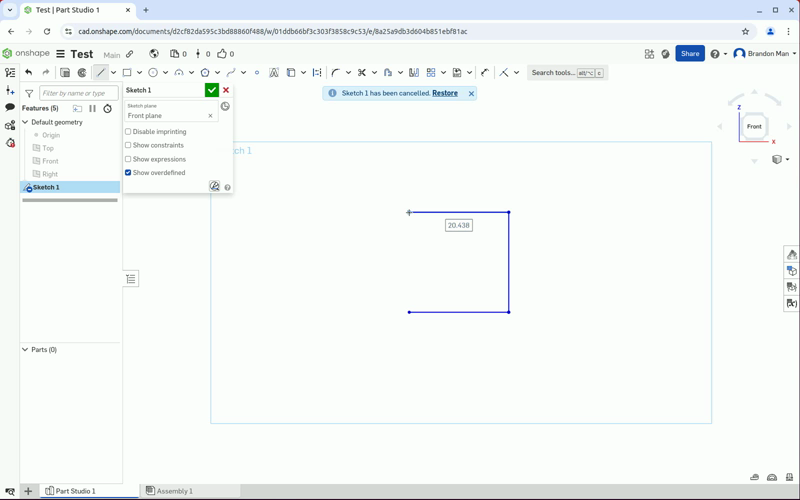
mouse_move(409, 312)
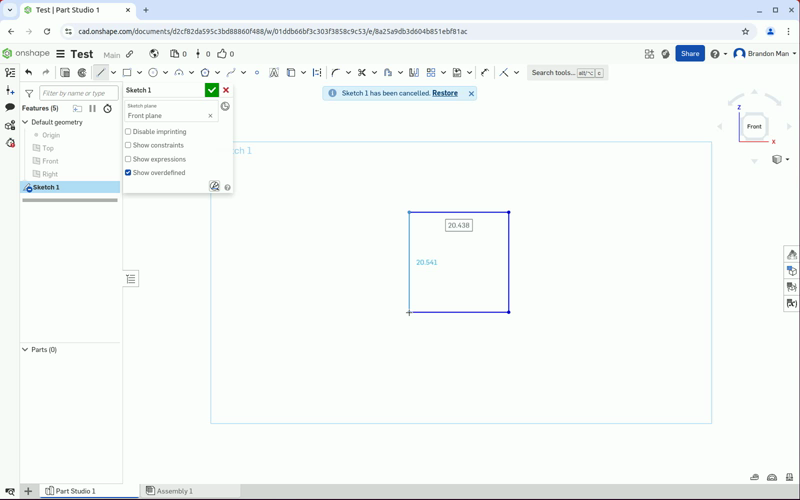
key_up(shift)
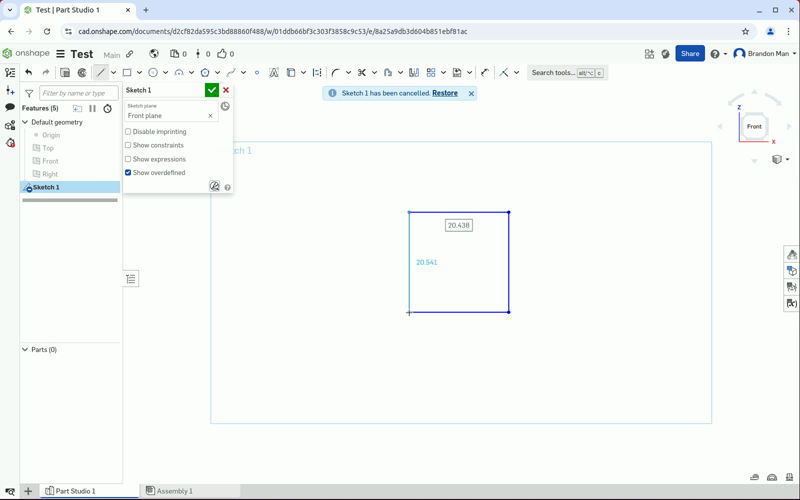
click(409, 312)
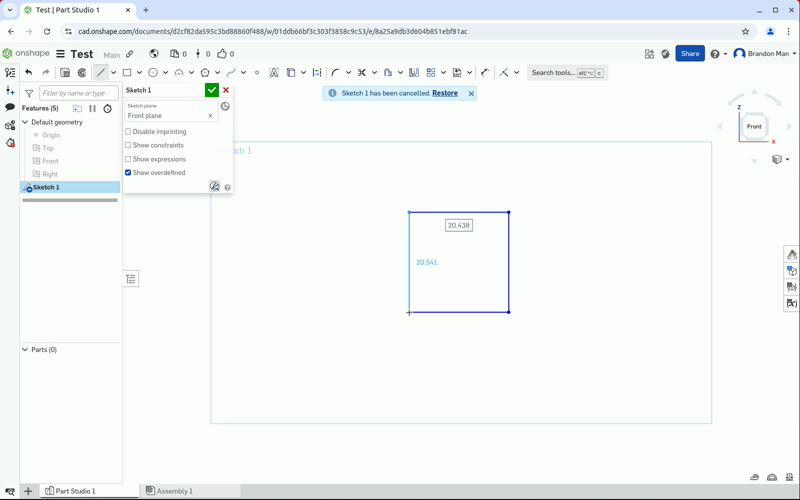
key(esc)
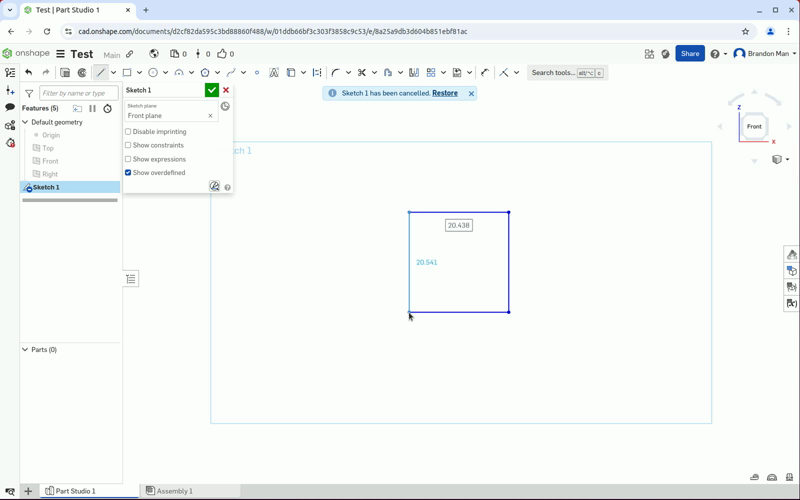
mouse_move(430, 247)
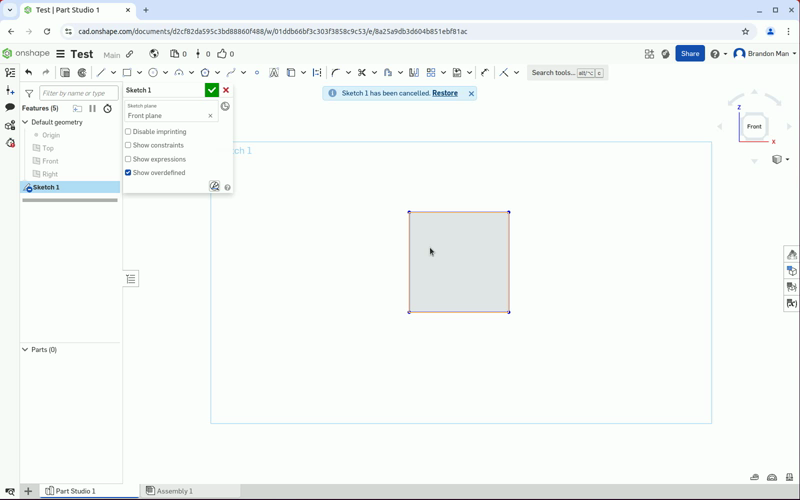
click(430, 247)
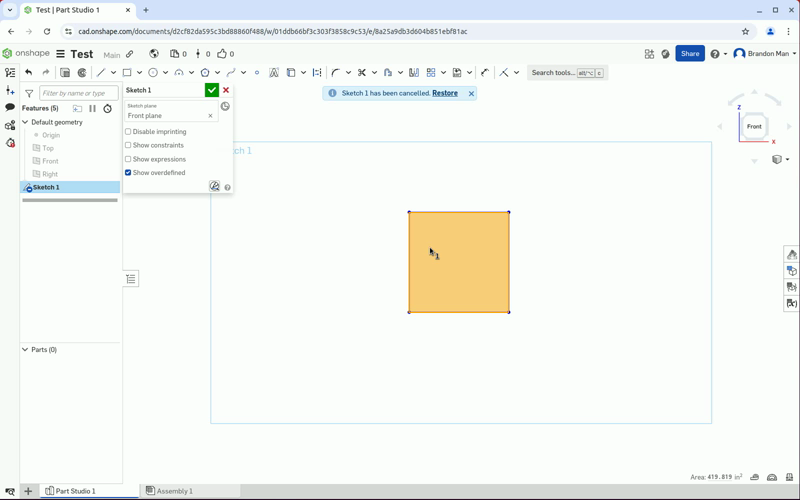
mouse_move(73, 352)
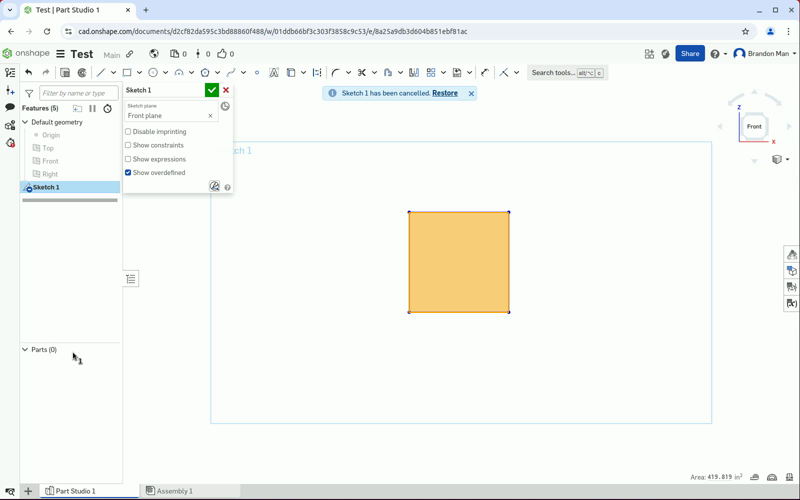
key(shift+y)
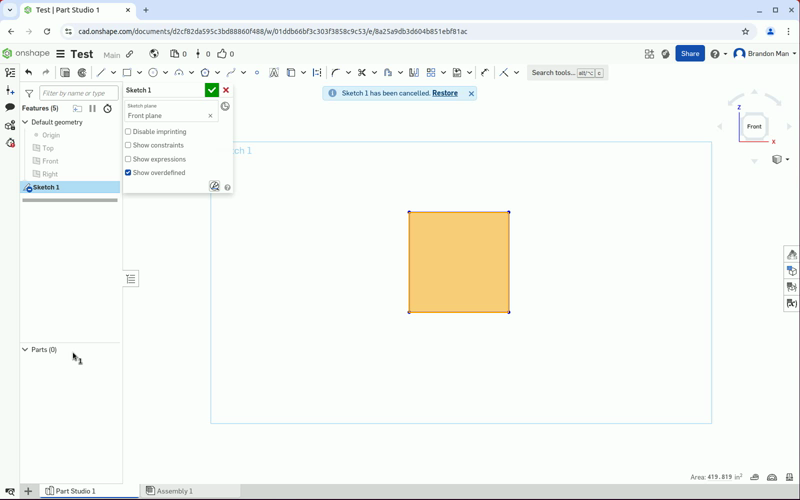
key(shift+e)
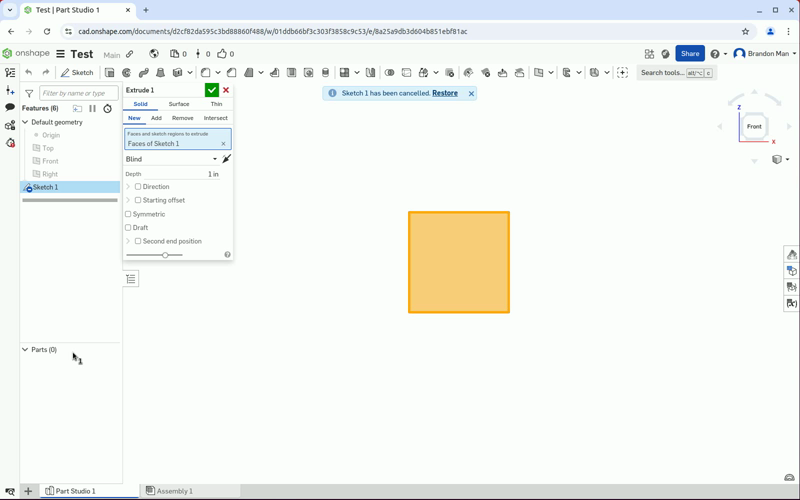
mouse_move(143, 106)
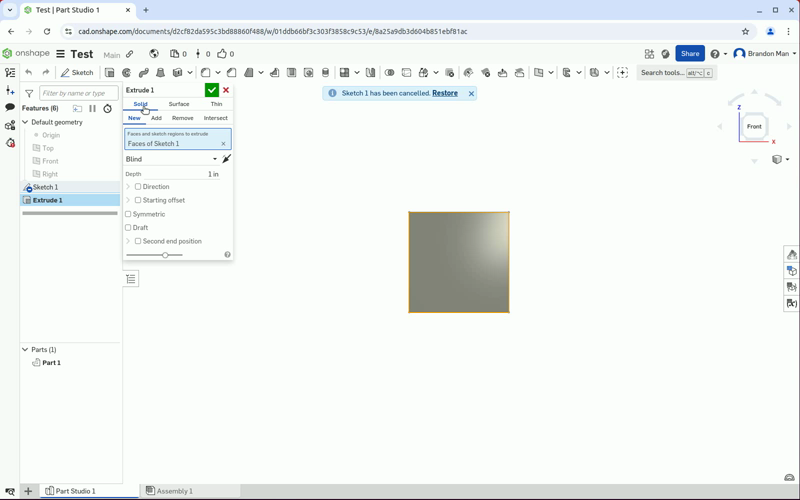
click(143, 106)
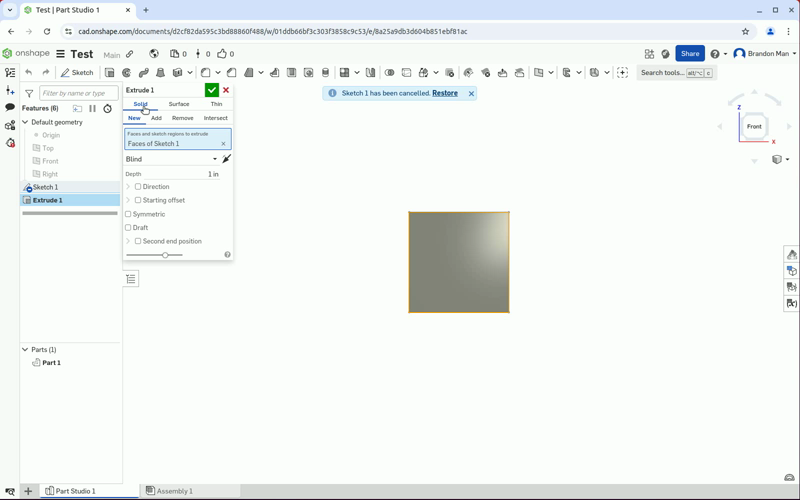
mouse_move(137, 120)
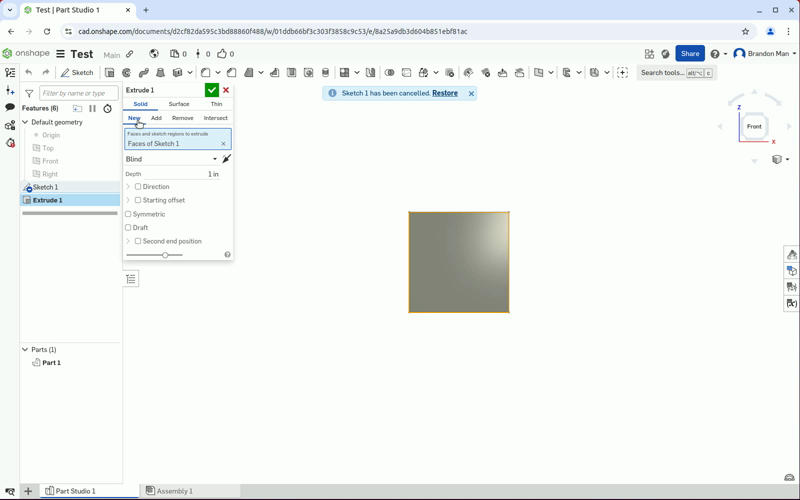
click(137, 120)
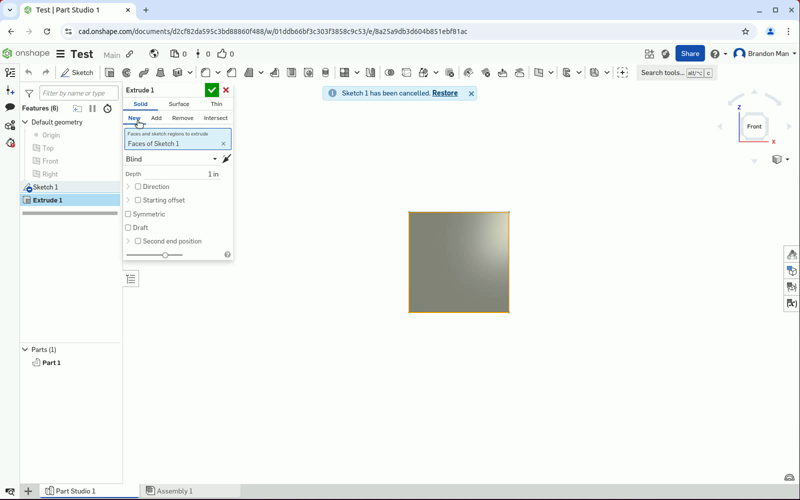
key(tab, 4)
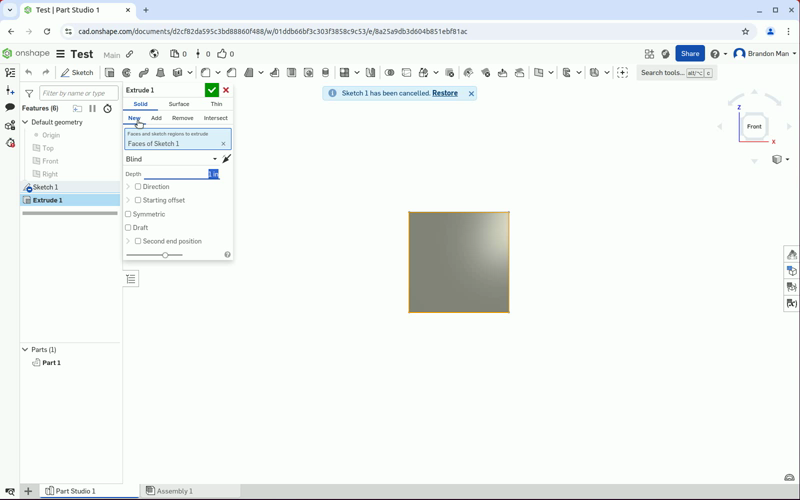
text(23.108)
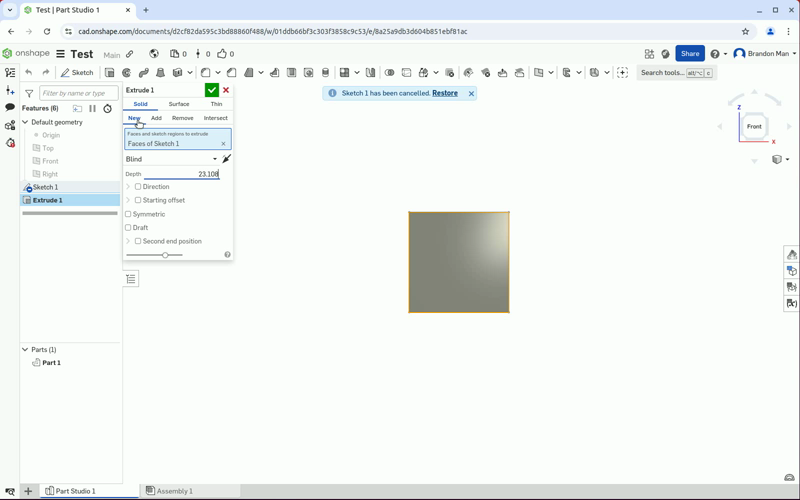
key(enter)
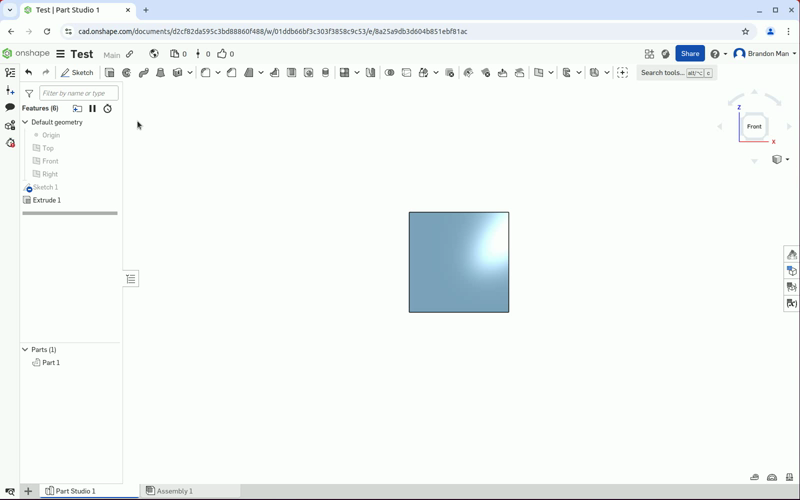
key(shift+h)
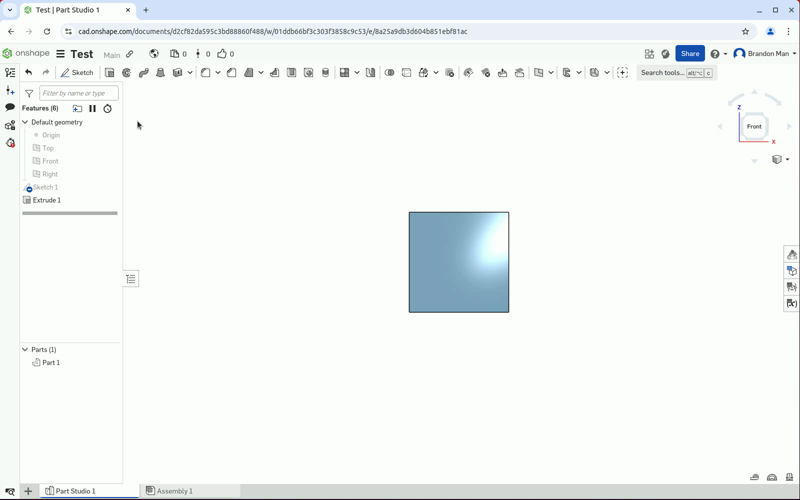
key(shift+h)
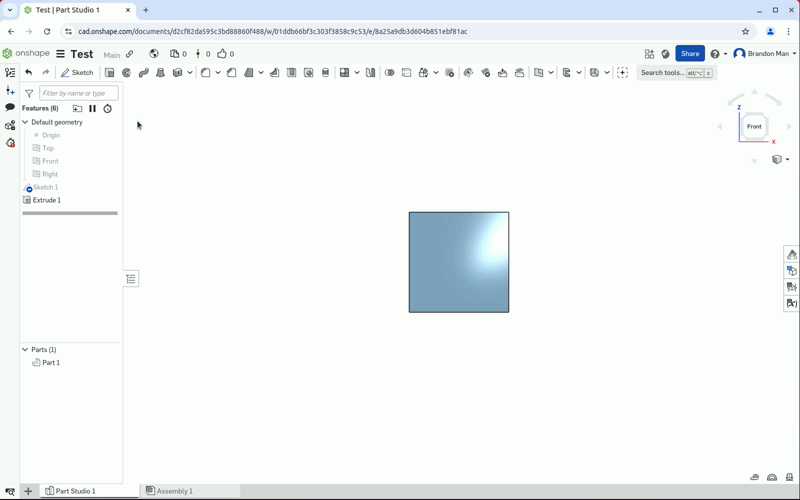
mouse_move(73, 189)
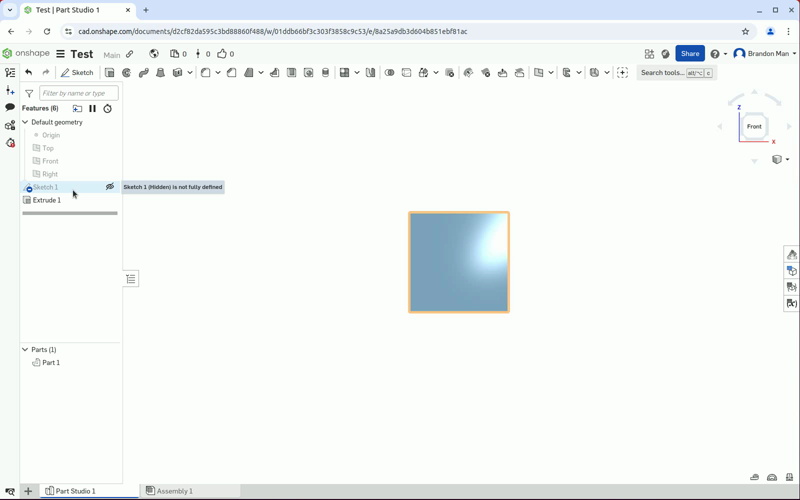
click(73, 189)
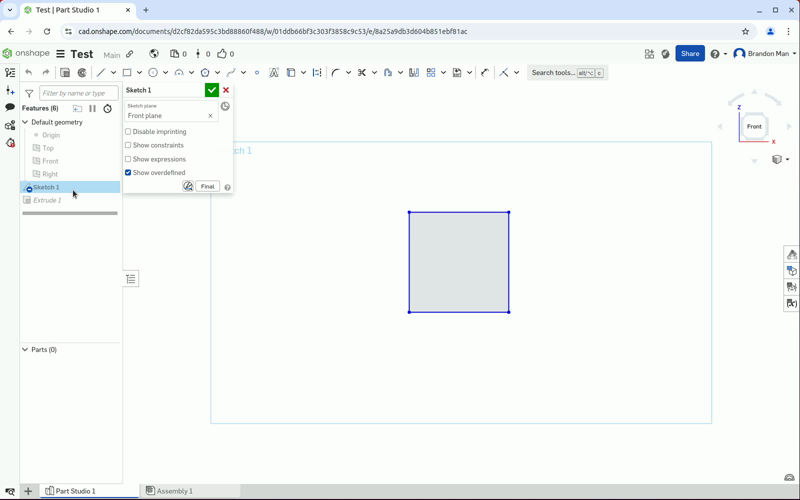
mouse_move(229, 92)
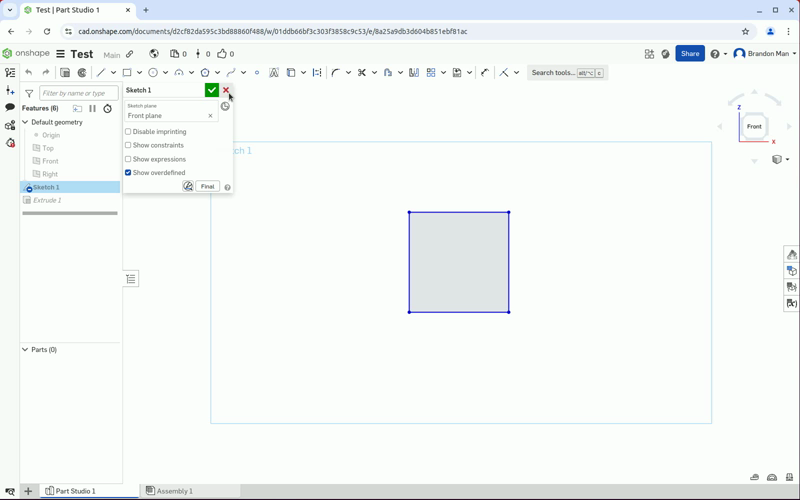
click(229, 92)
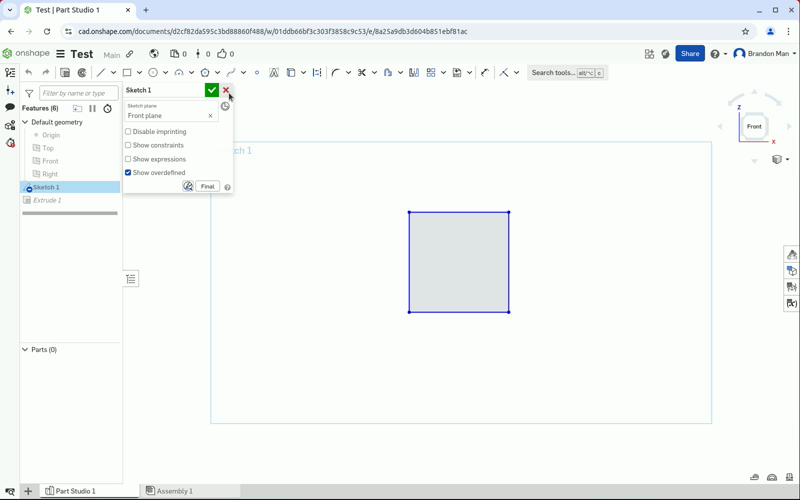
key(shift+s)
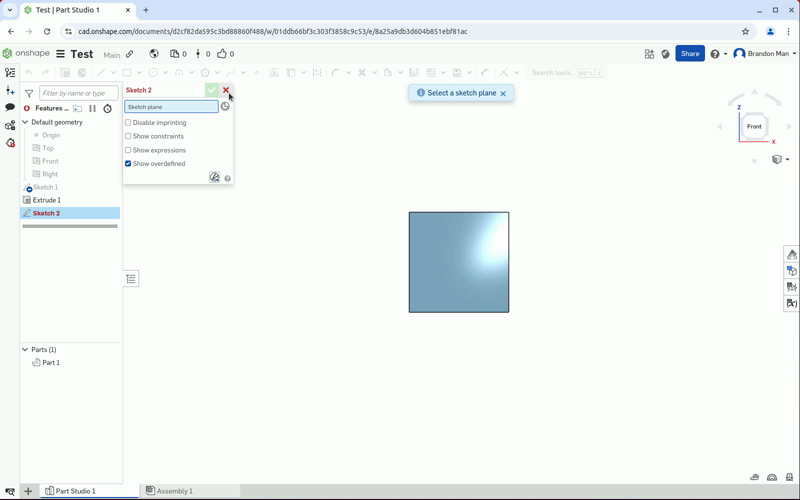
mouse_move(73, 163)
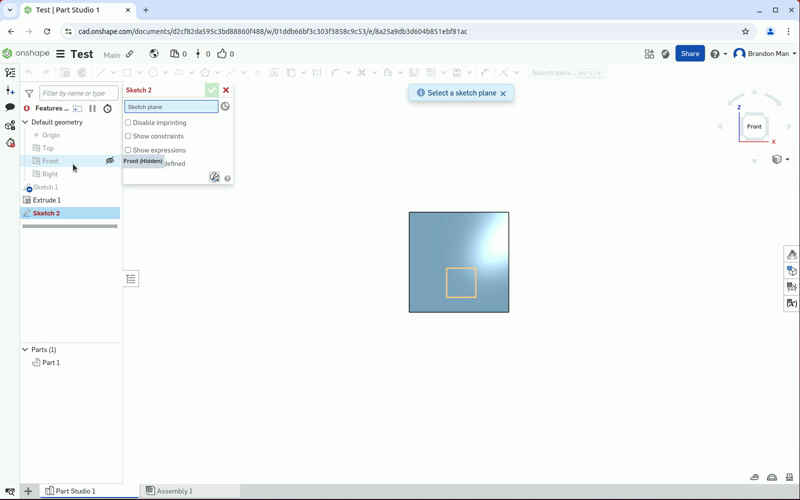
click(73, 163)
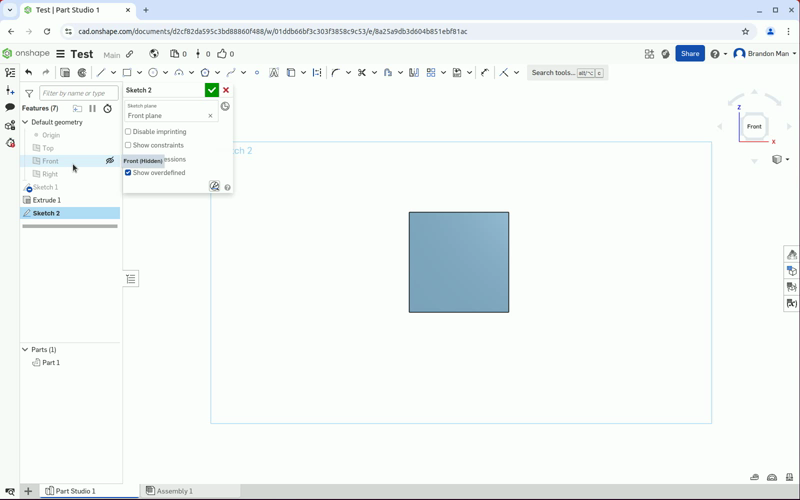
mouse_move(73, 352)
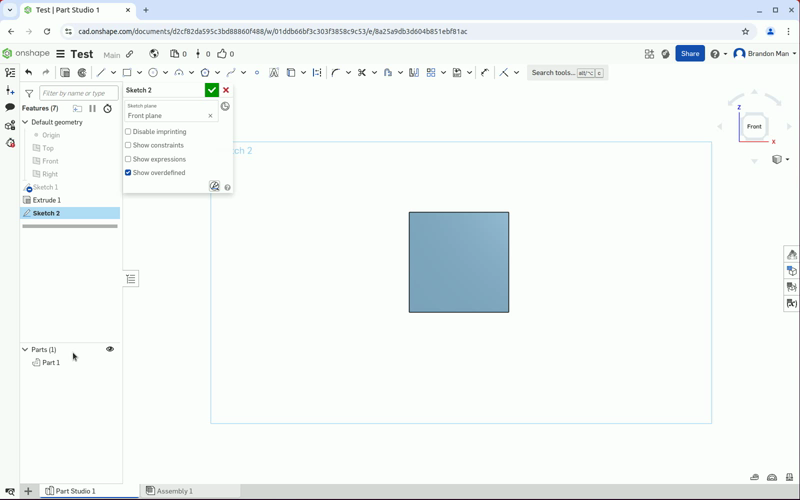
key(y)
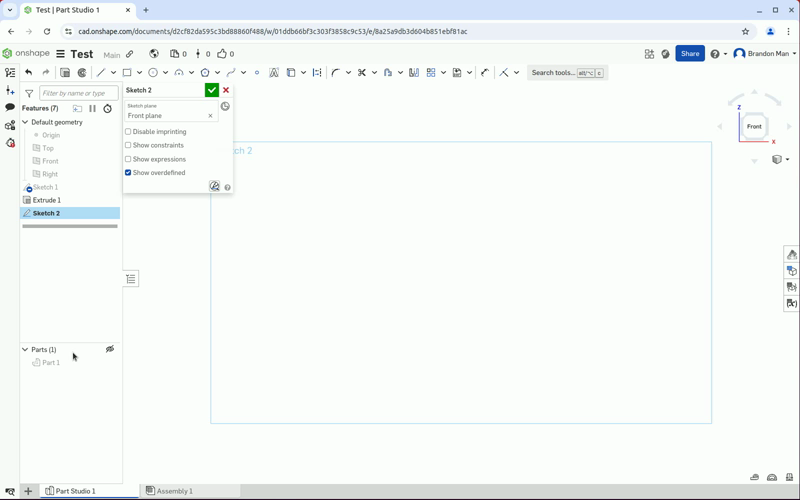
key(l)
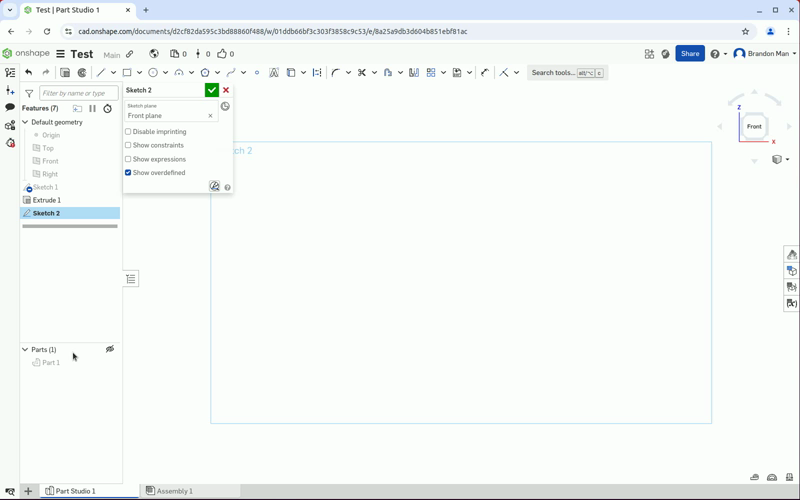
key_down(shift)
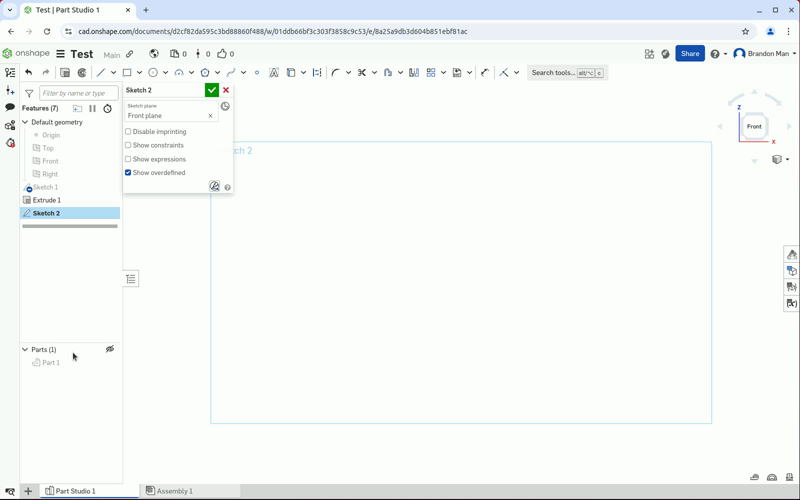
mouse_move(417, 304)
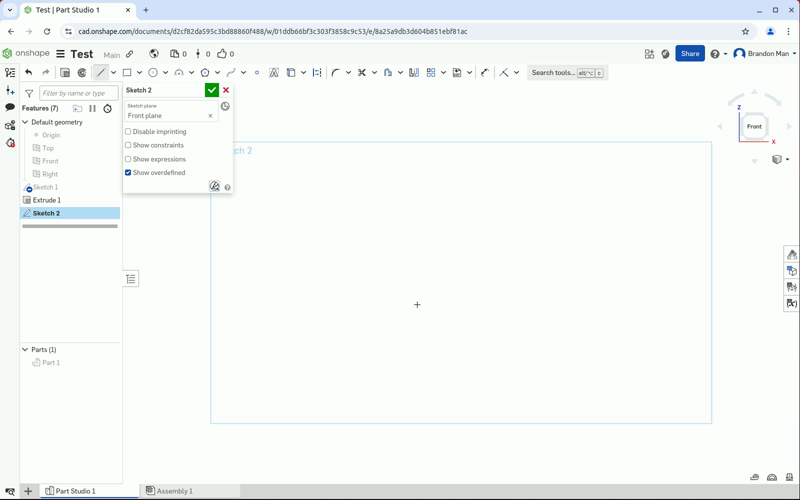
click(417, 304)
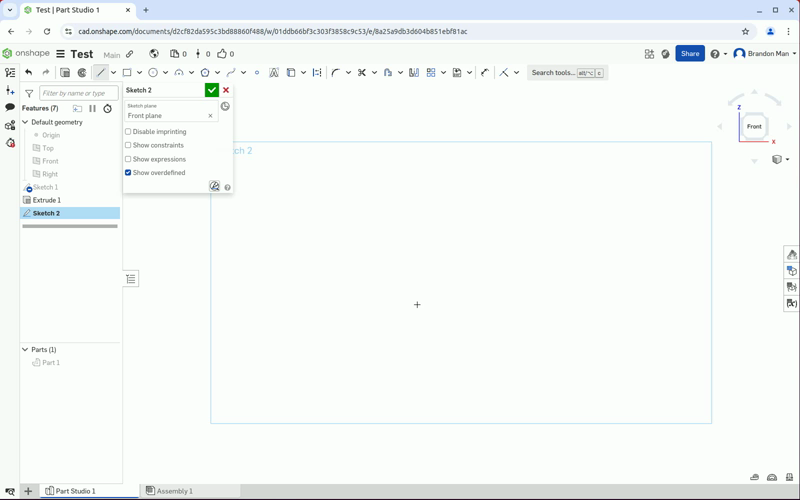
key_up(shift)
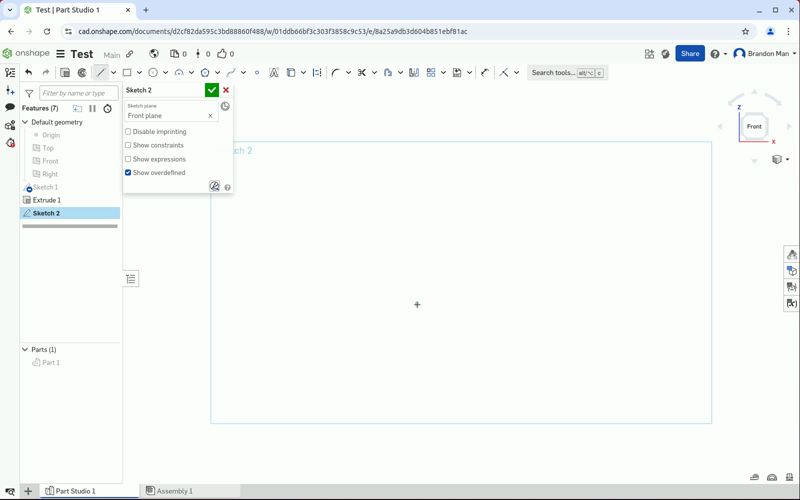
key_down(shift)
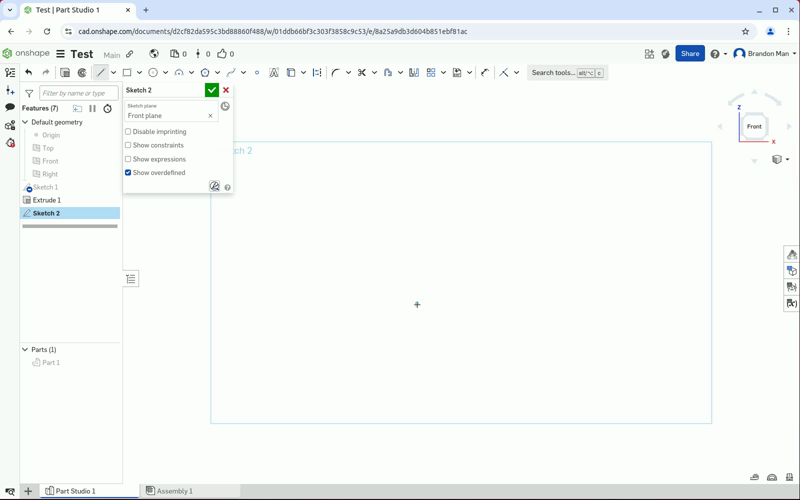
mouse_move(502, 304)
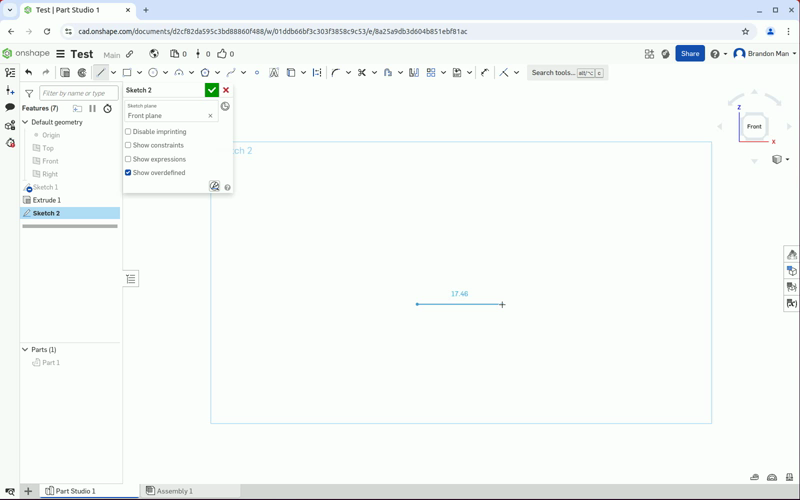
click(502, 304)
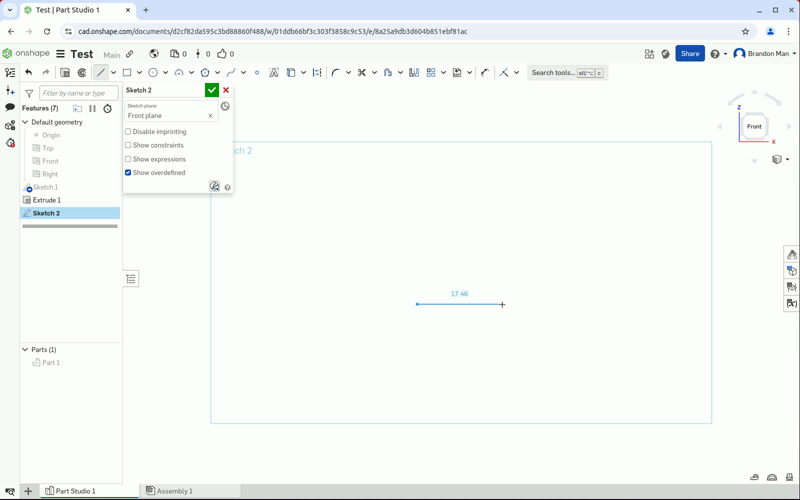
key_up(shift)
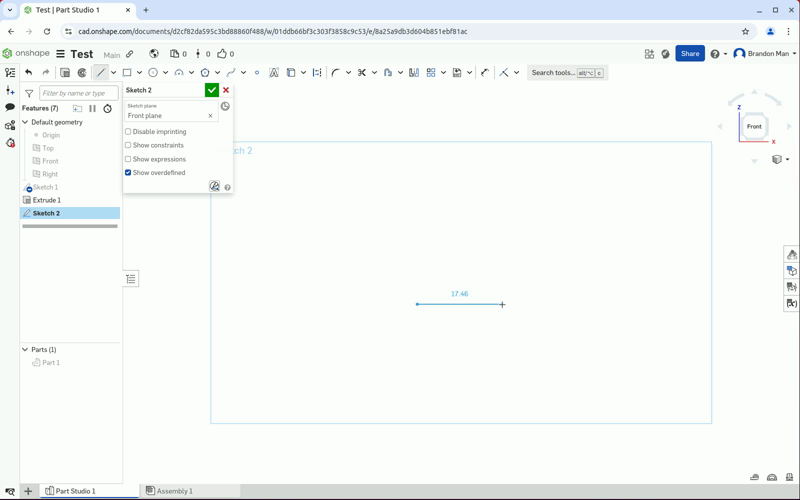
key_down(shift)
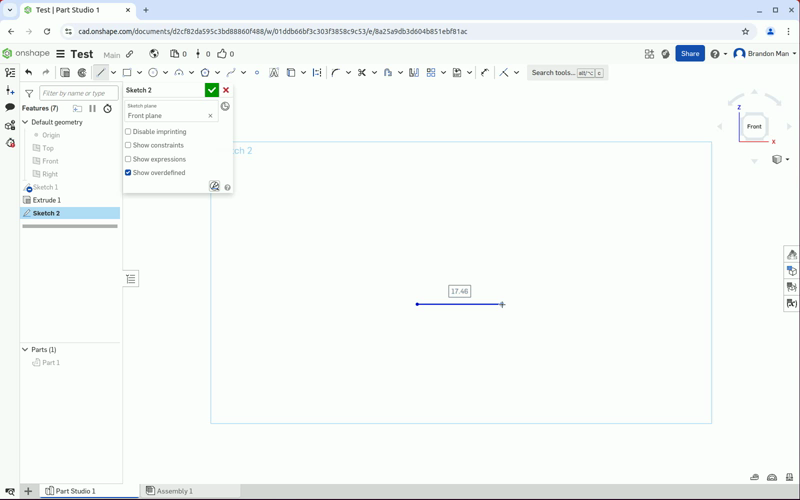
mouse_move(502, 219)
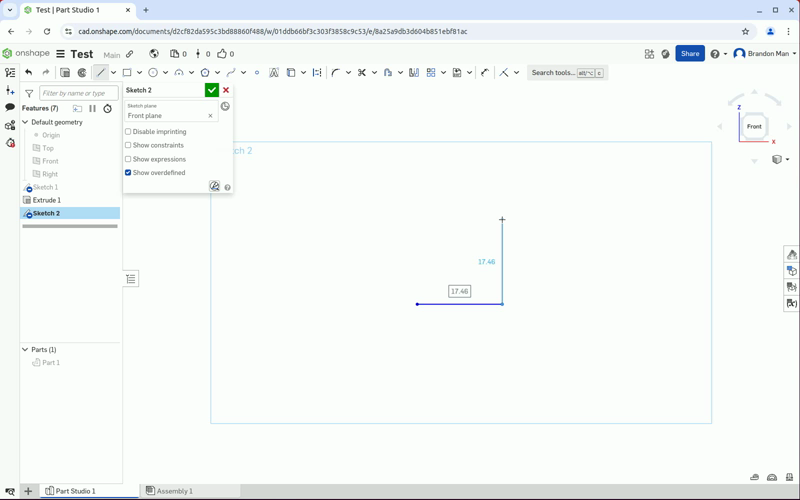
click(502, 219)
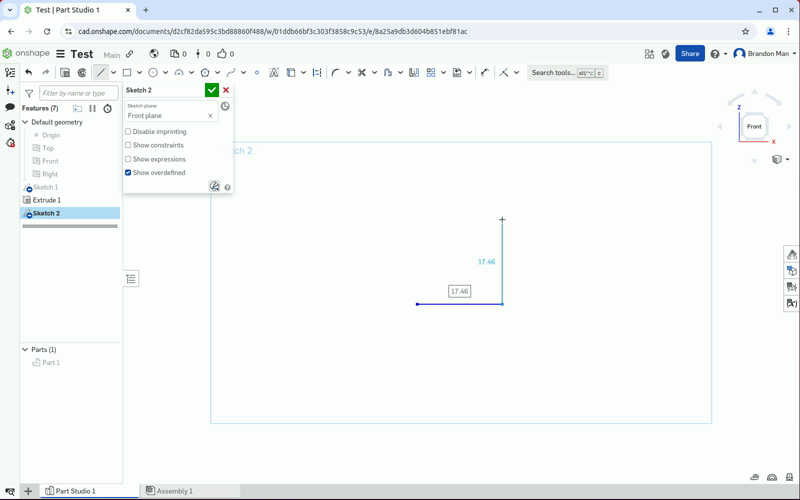
key_up(shift)
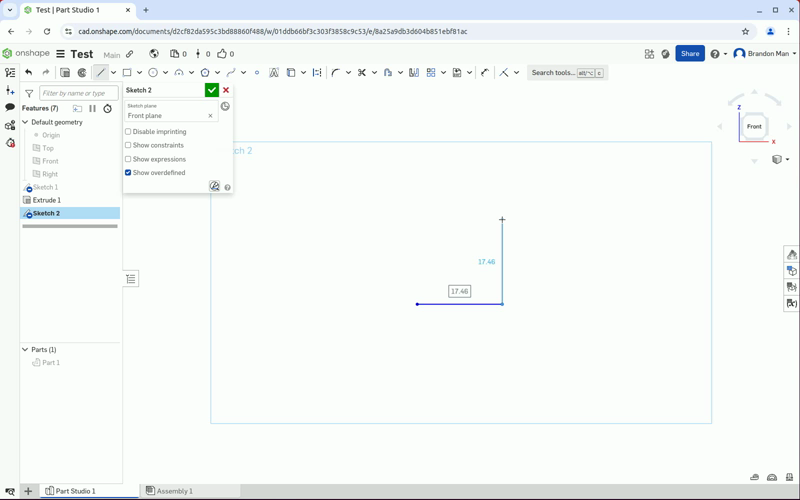
key_down(shift)
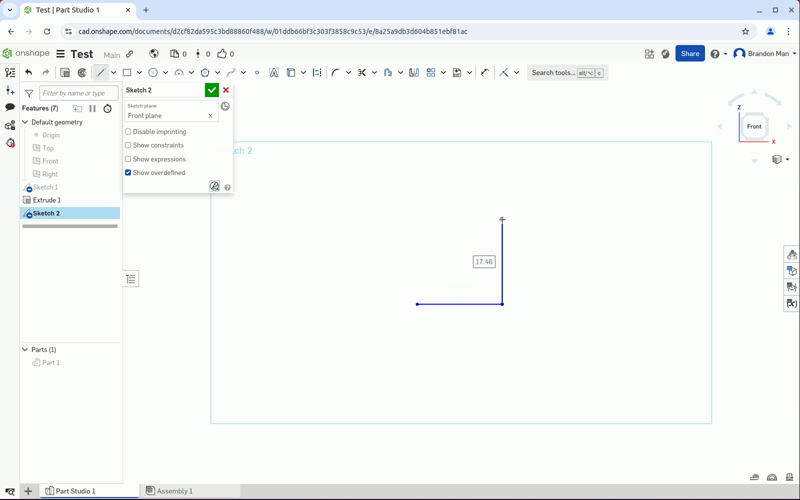
mouse_move(417, 219)
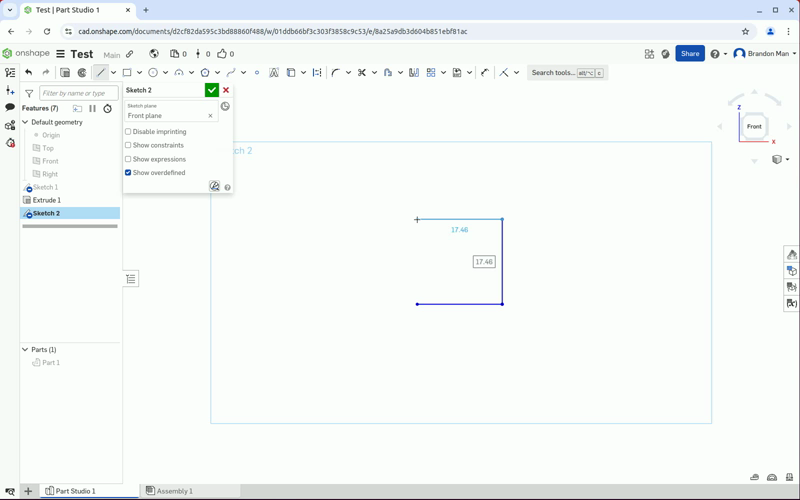
click(417, 219)
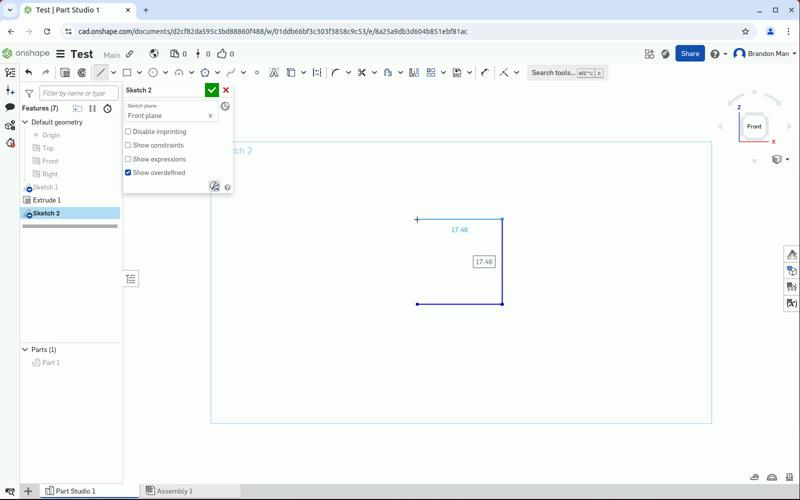
key_up(shift)
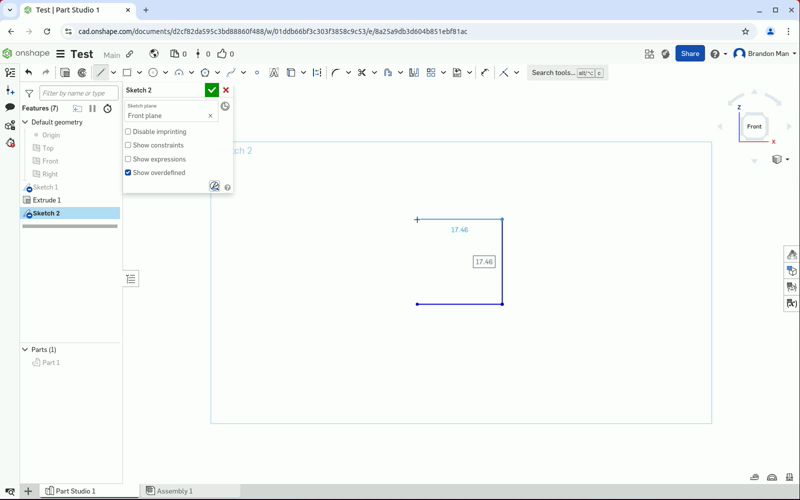
key_down(shift)
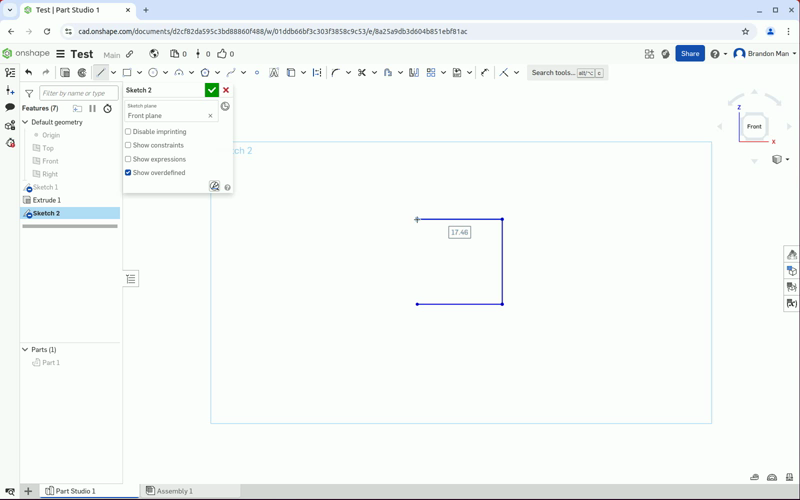
mouse_move(417, 304)
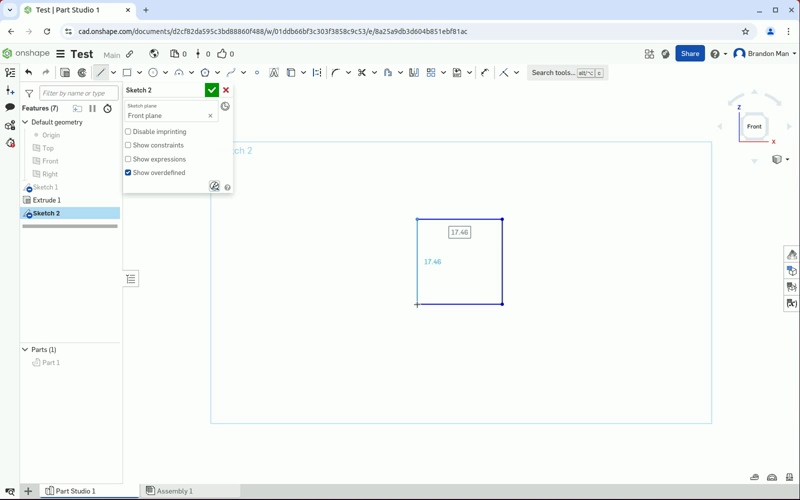
key_up(shift)
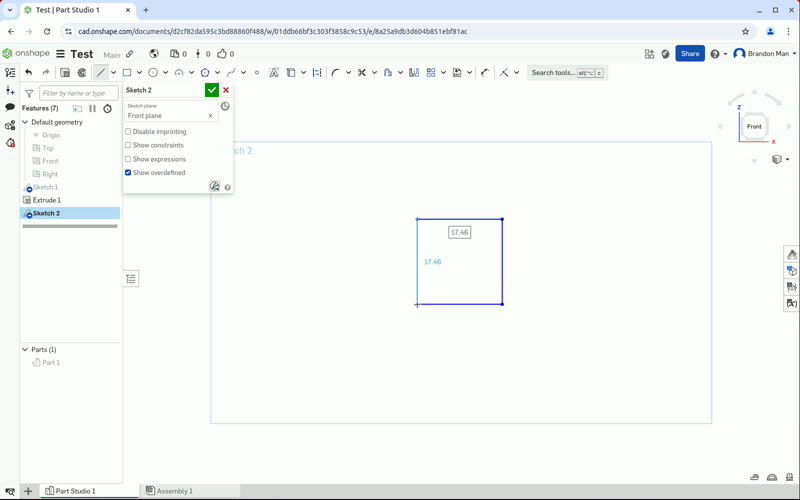
click(417, 304)
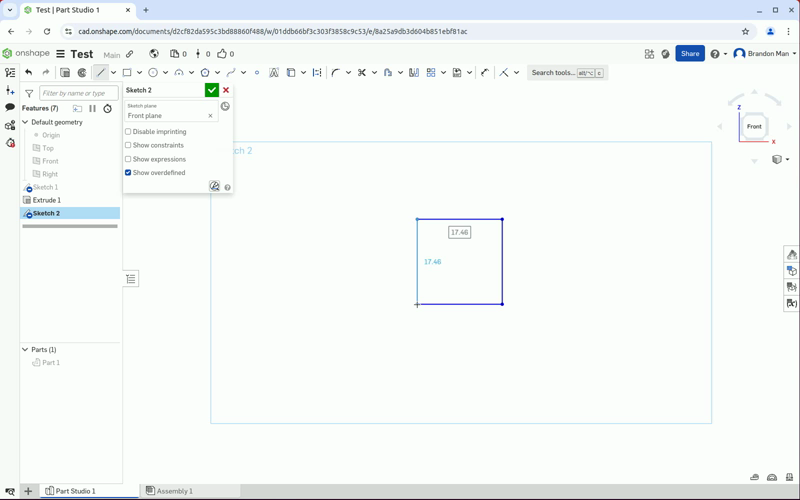
key(esc)
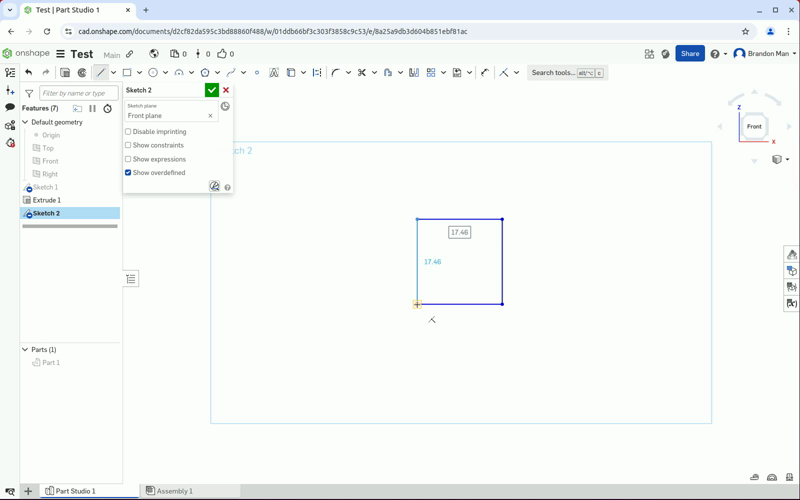
mouse_move(469, 296)
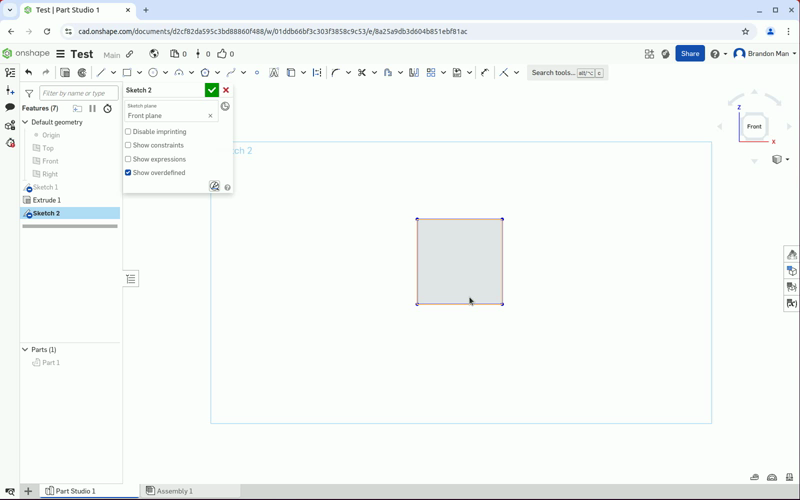
click(469, 296)
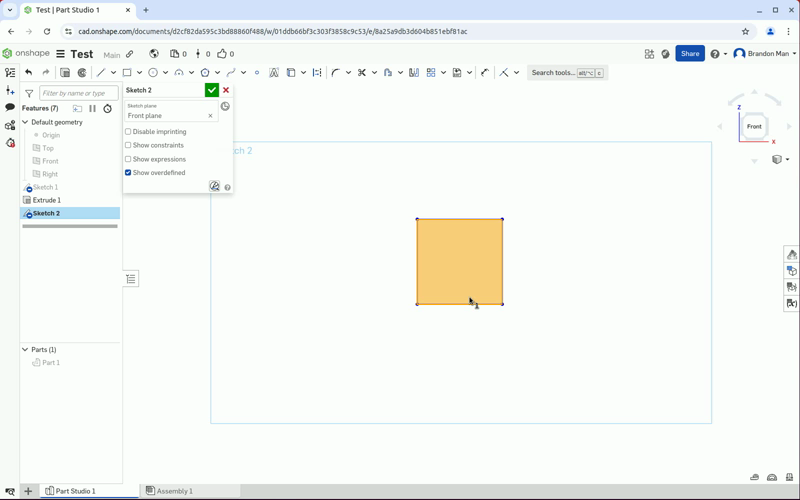
mouse_move(73, 352)
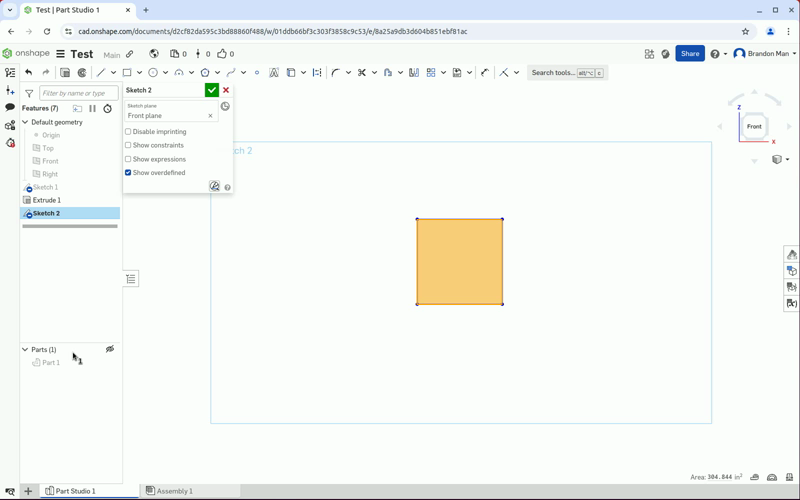
key(shift+y)
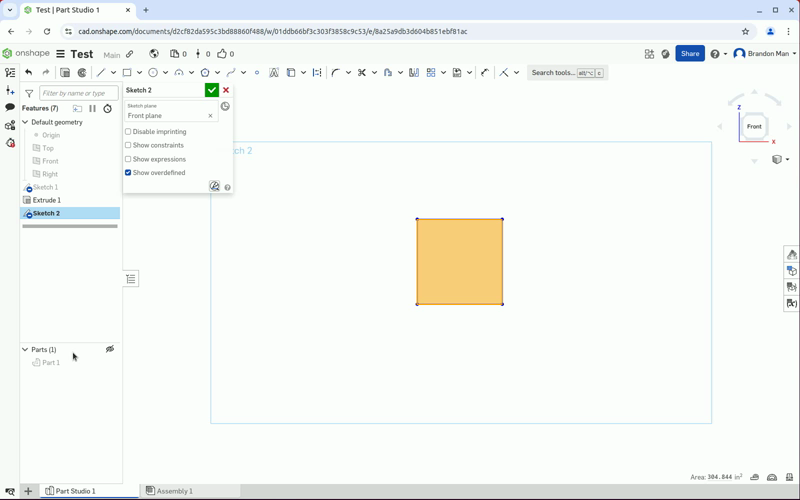
key(shift+e)
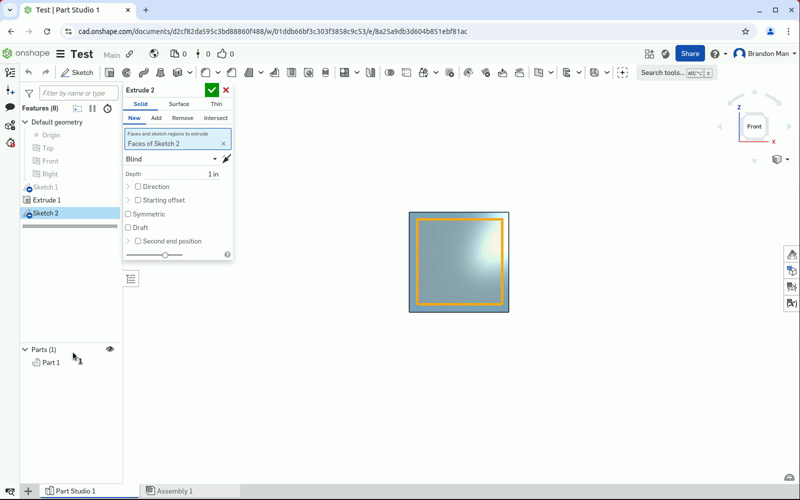
mouse_move(143, 106)
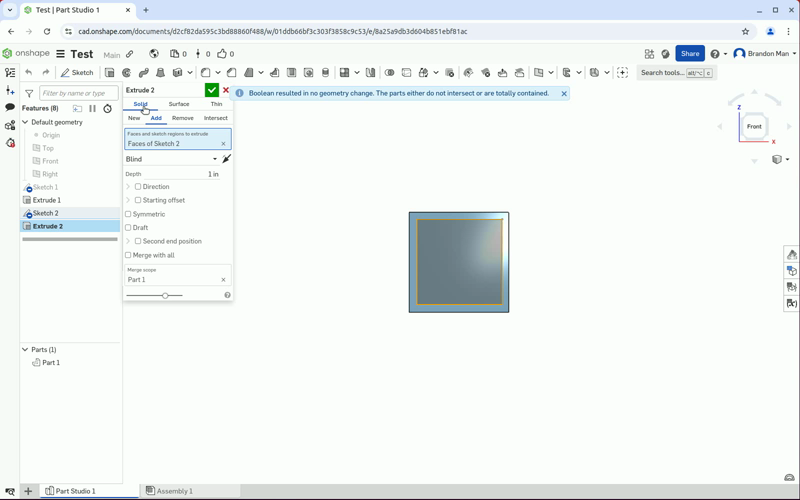
click(143, 106)
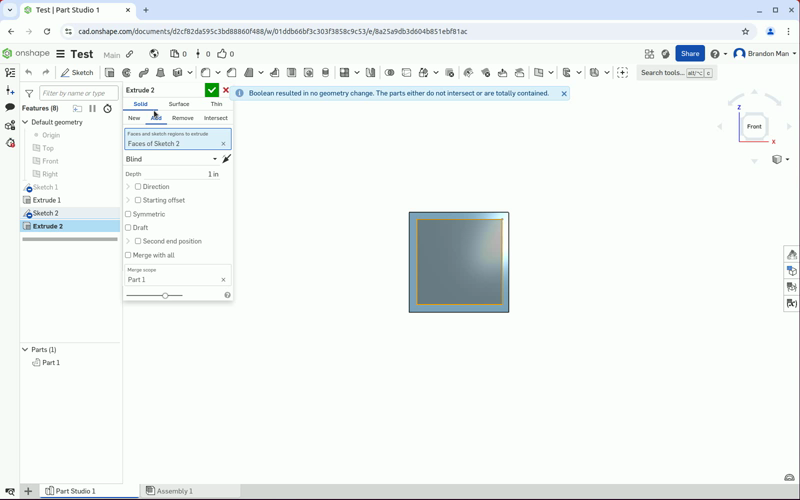
mouse_move(186, 120)
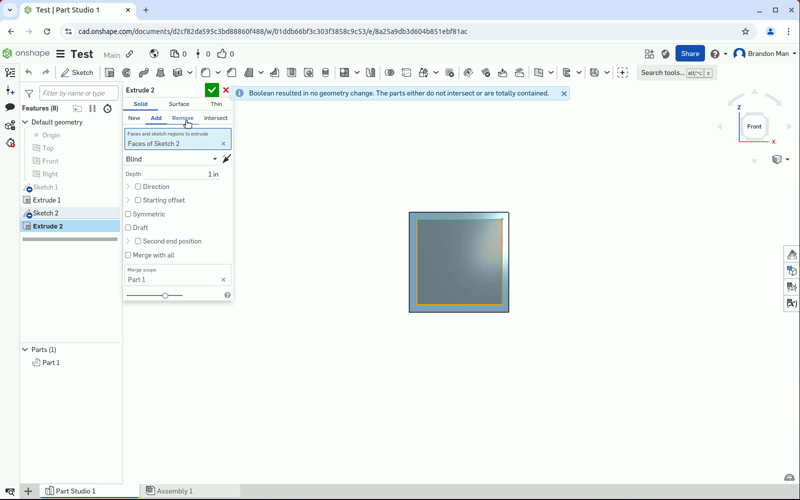
click(186, 120)
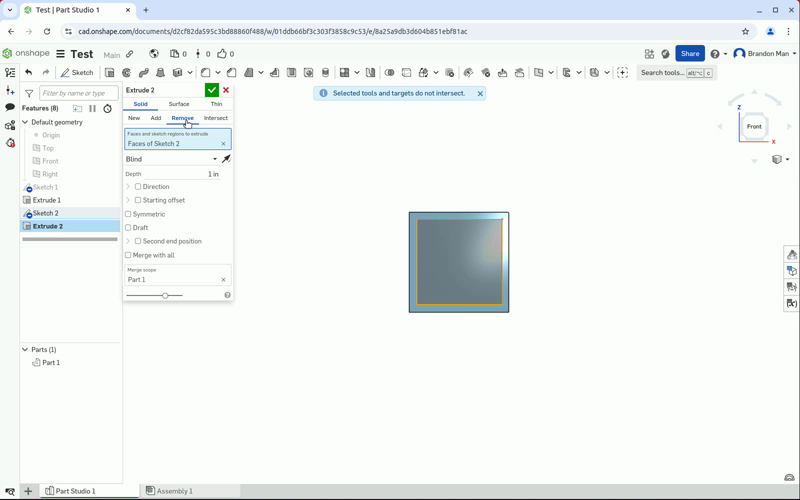
key(tab, 4)
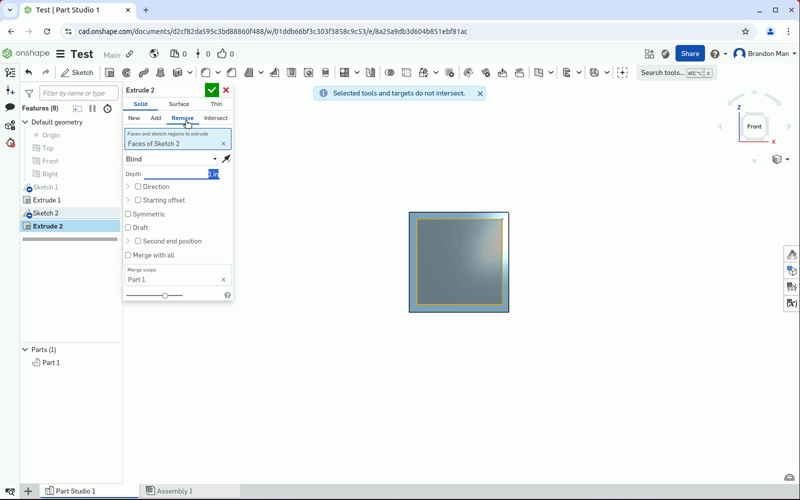
text(20.46)
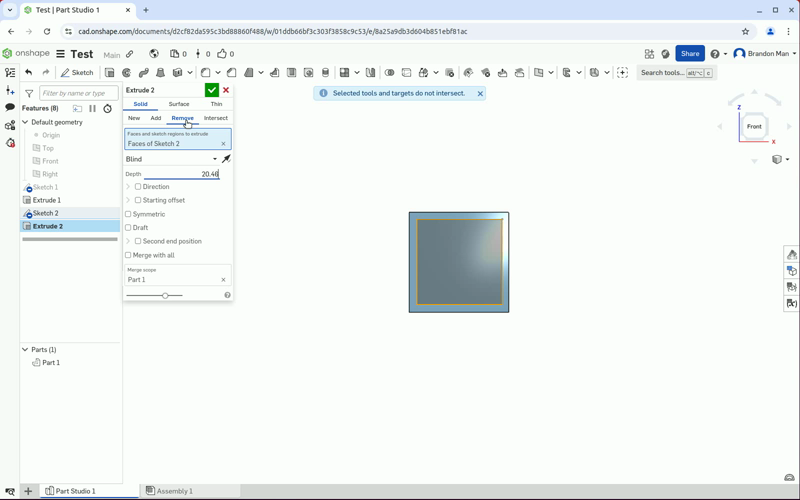
key(tab, 6)
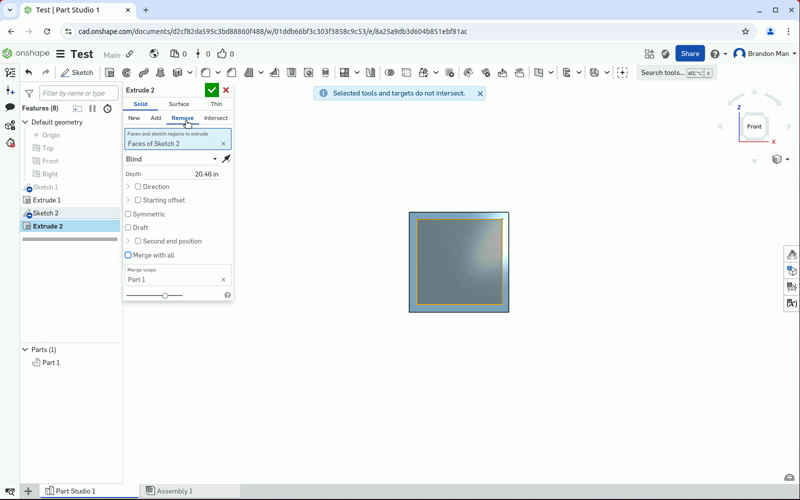
key(space)
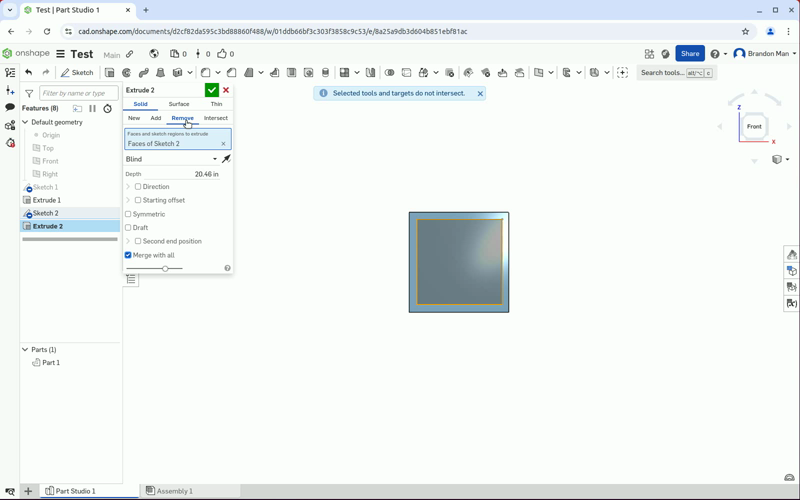
key(enter)
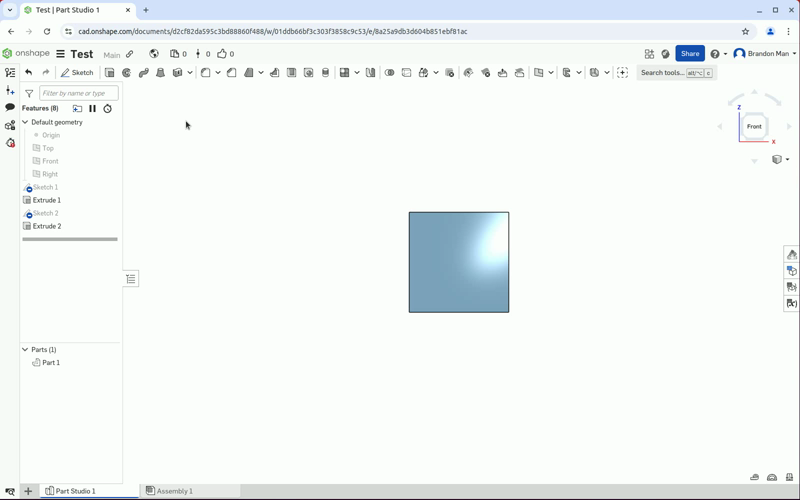
key(shift+h)
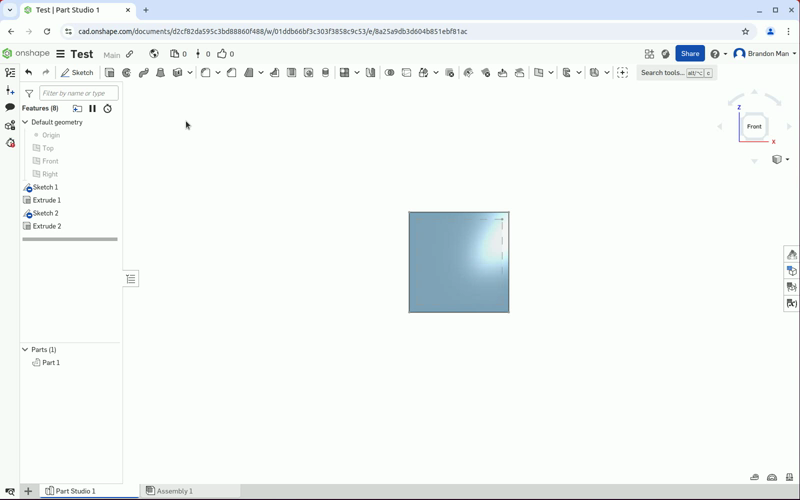
key(shift+h)
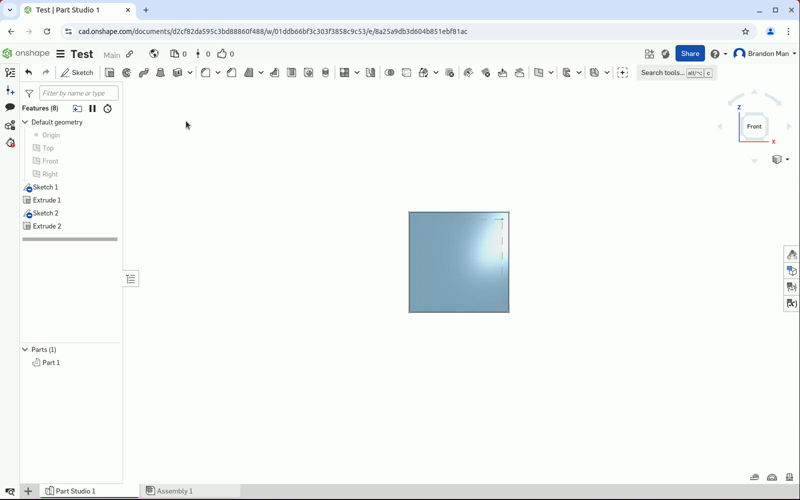
key(shift+7)
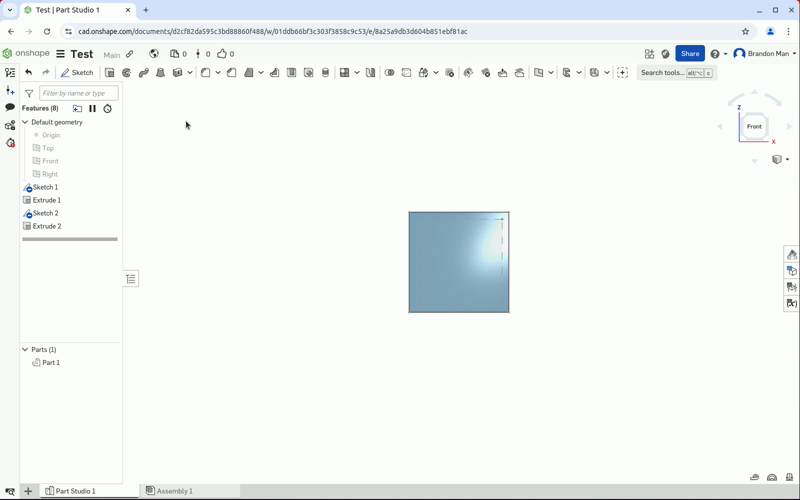
key(left, 2)
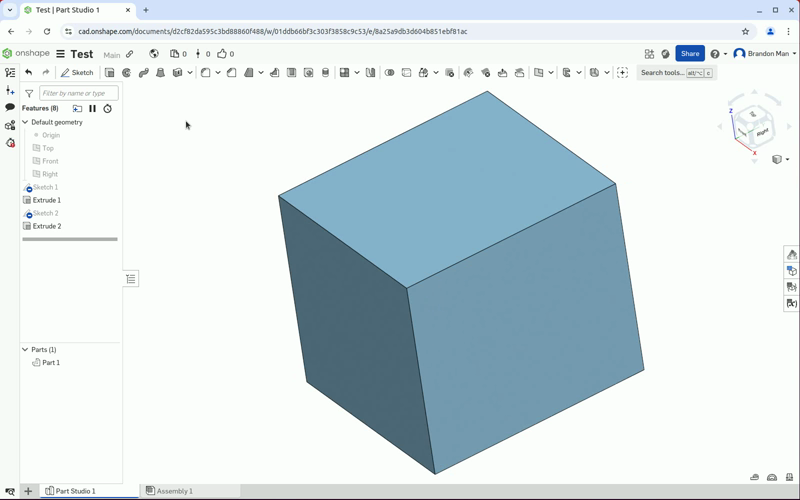
key(down, 2)
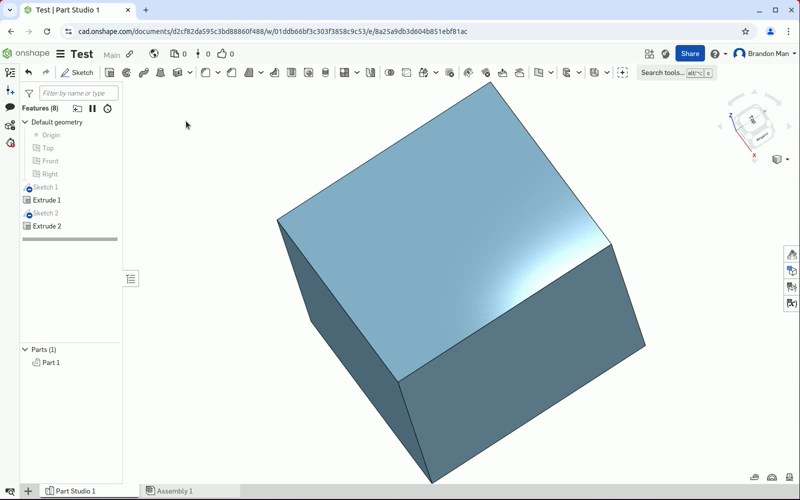
key(up, 2)
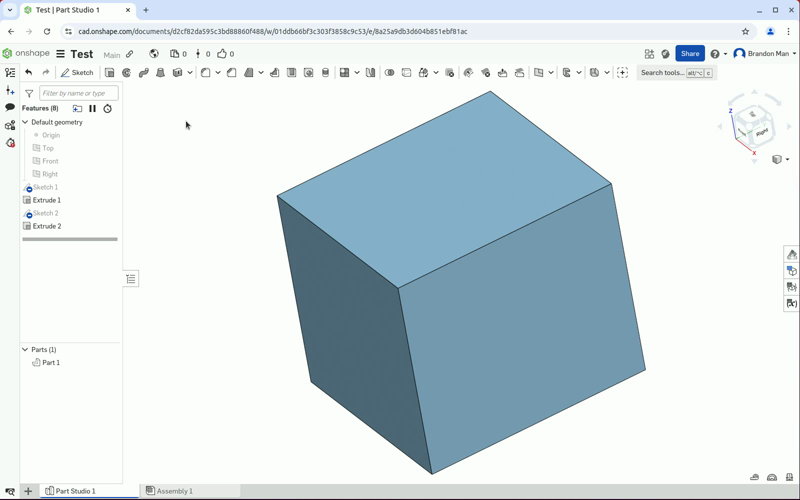
key(right, 2)
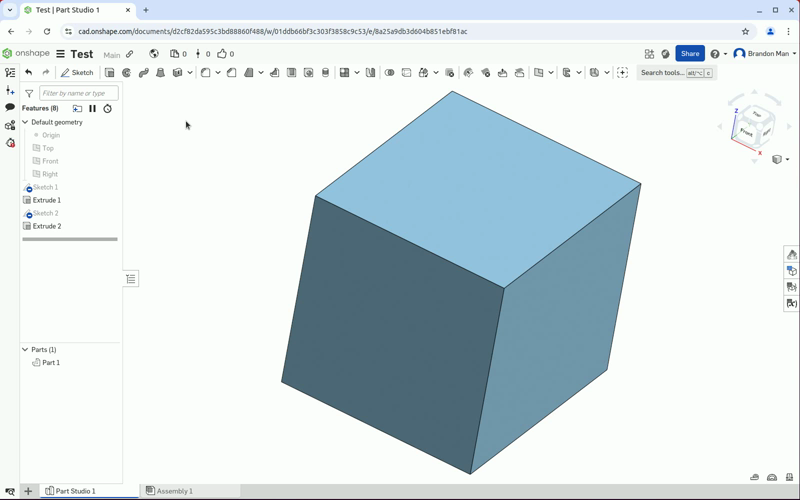
mouse_move(73, 189)
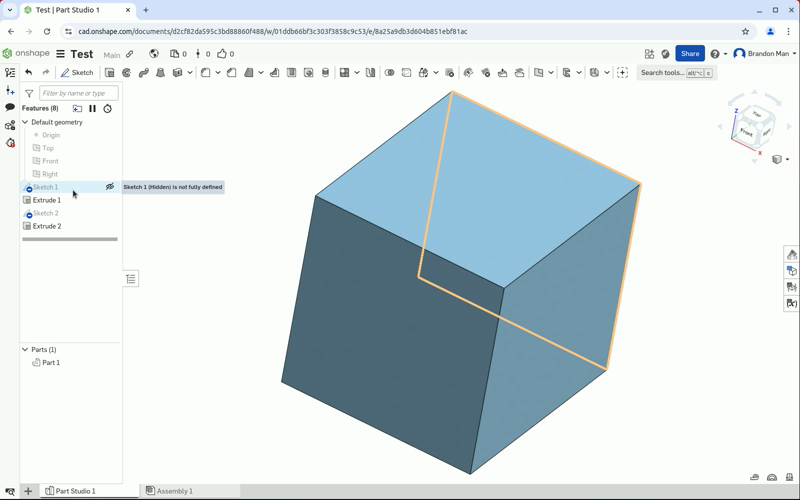
click(73, 189)